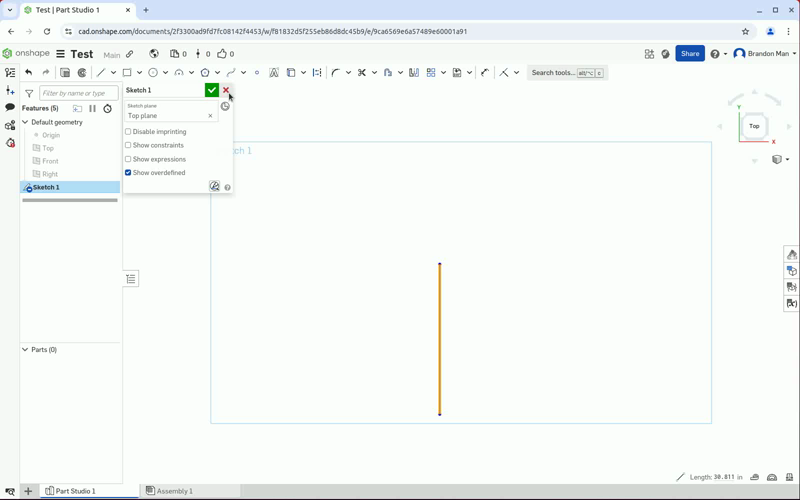
key(shift+h)
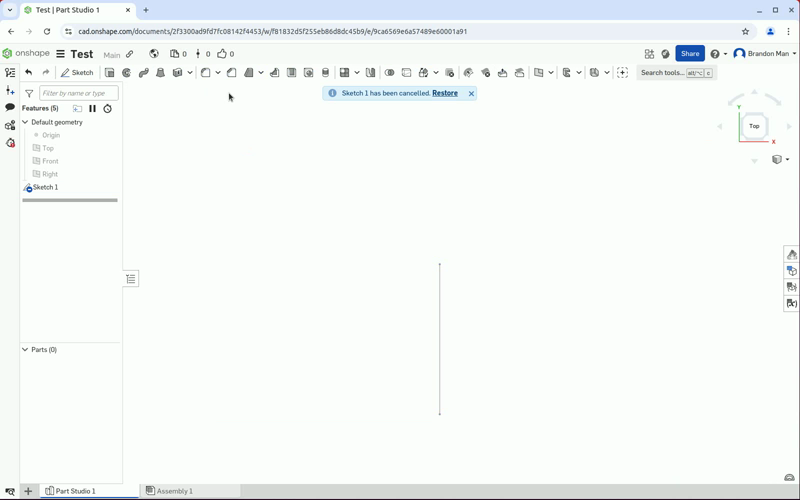
key(shift+s)
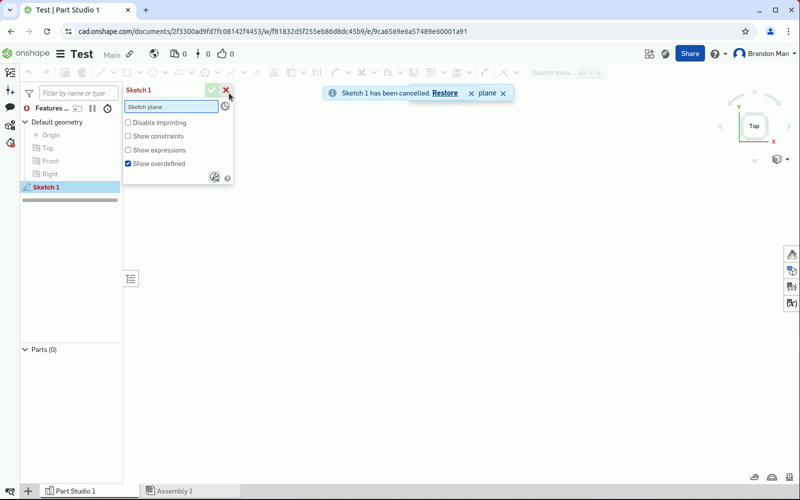
mouse_move(73, 150)
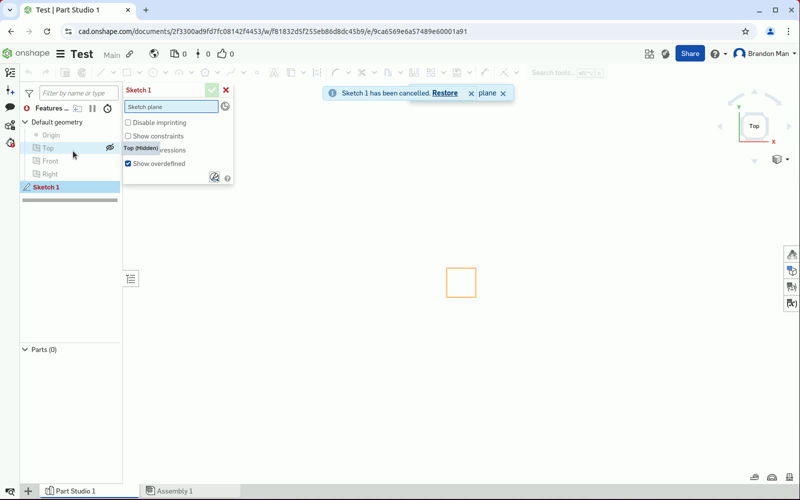
click(73, 150)
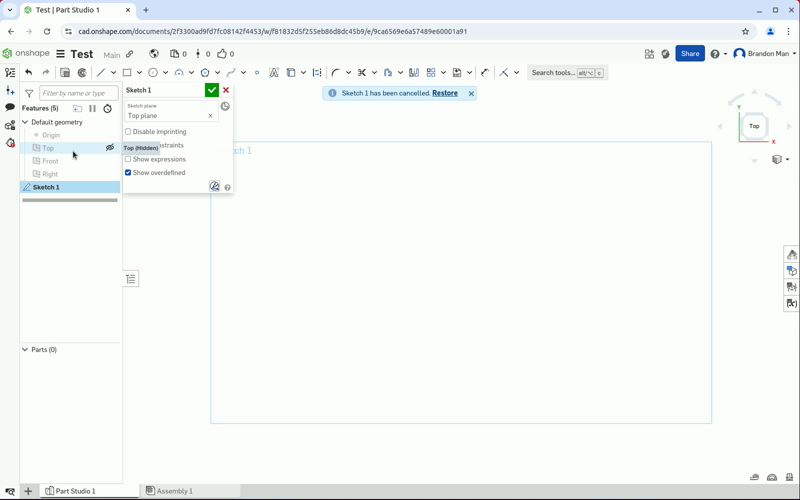
mouse_move(73, 352)
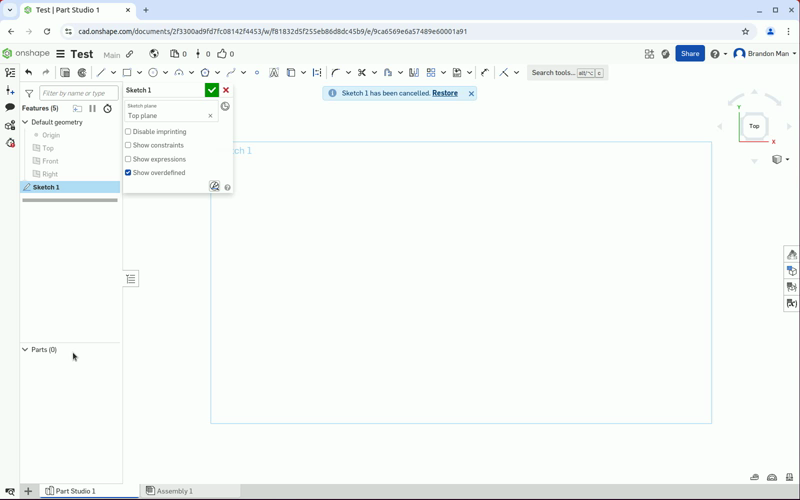
key(y)
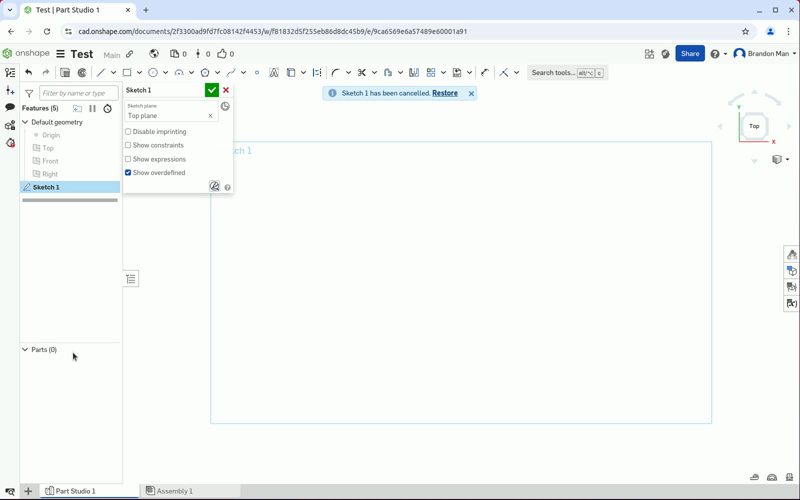
key(c)
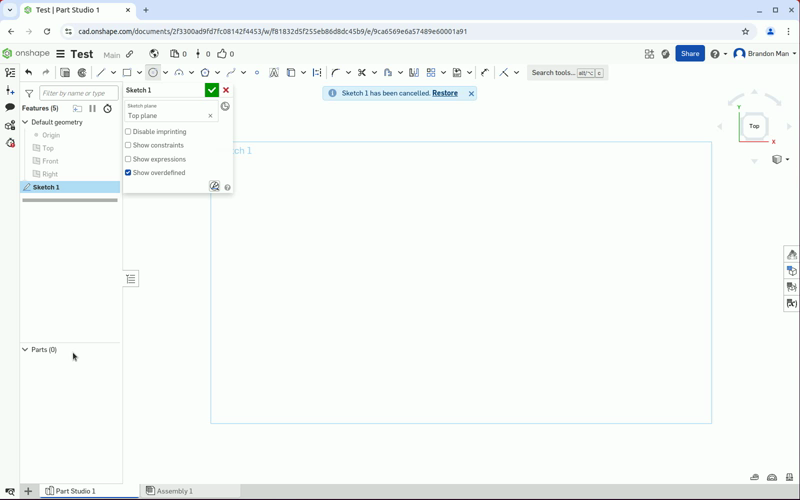
key_down(shift)
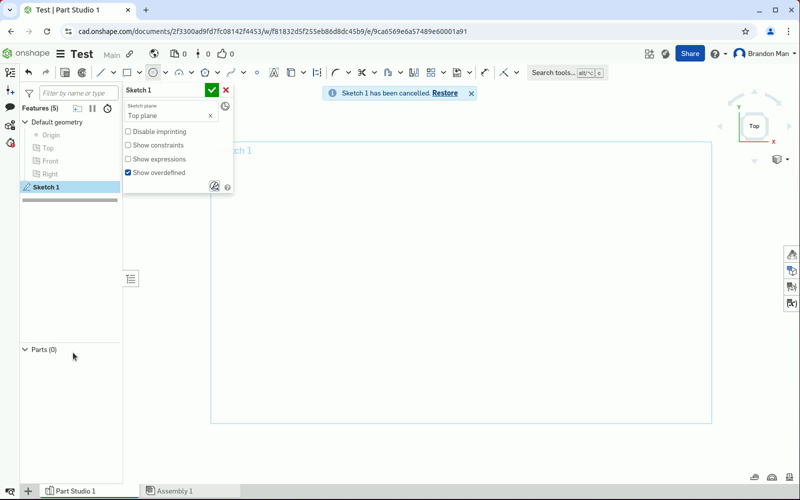
mouse_move(461, 282)
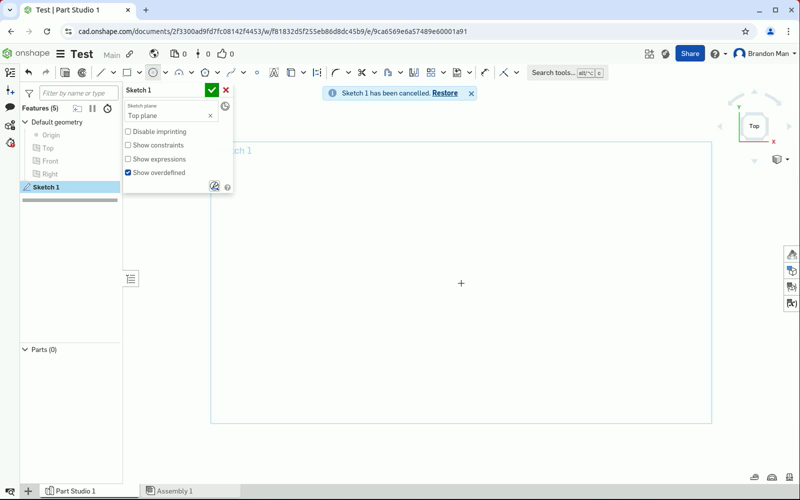
click(461, 282)
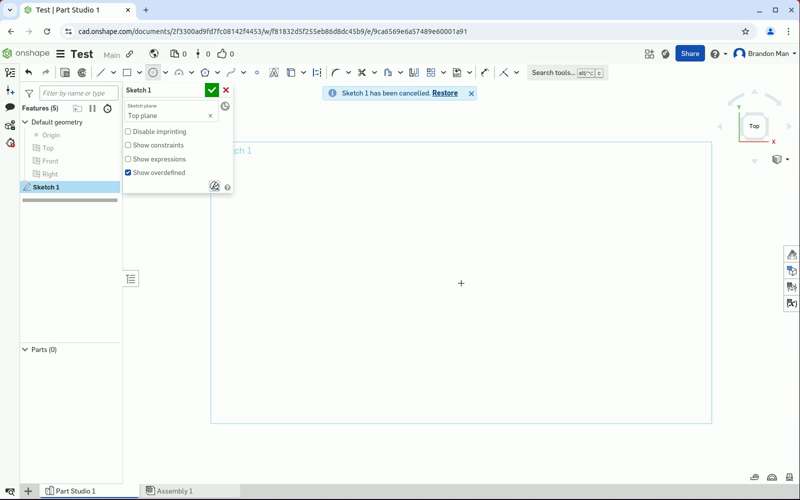
key_up(shift)
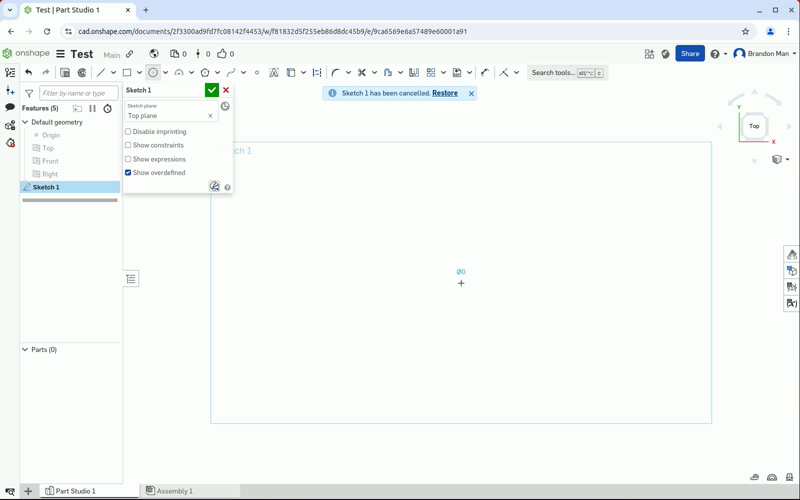
mouse_move(484, 282)
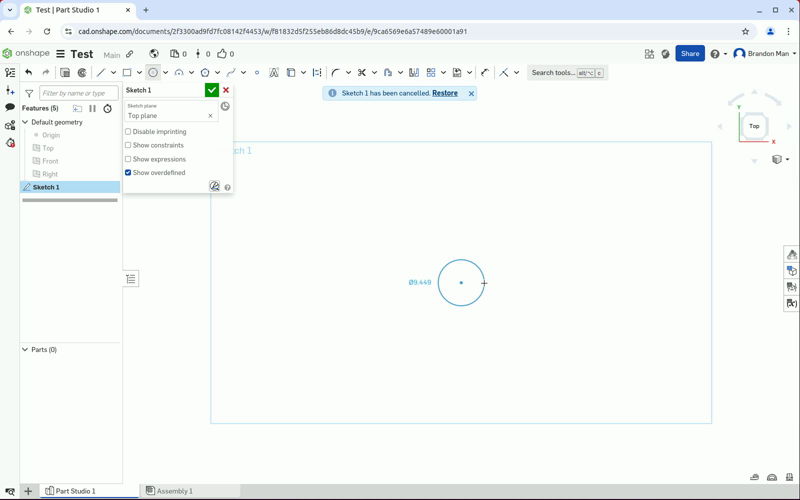
click(484, 282)
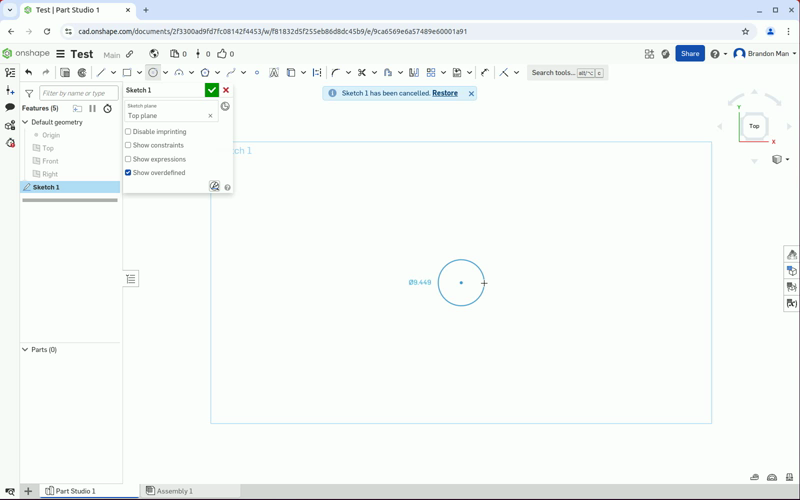
key(esc)
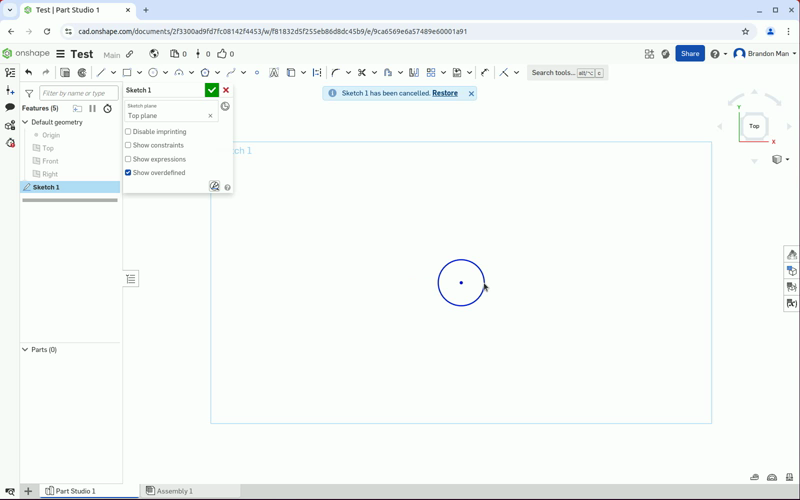
mouse_move(469, 263)
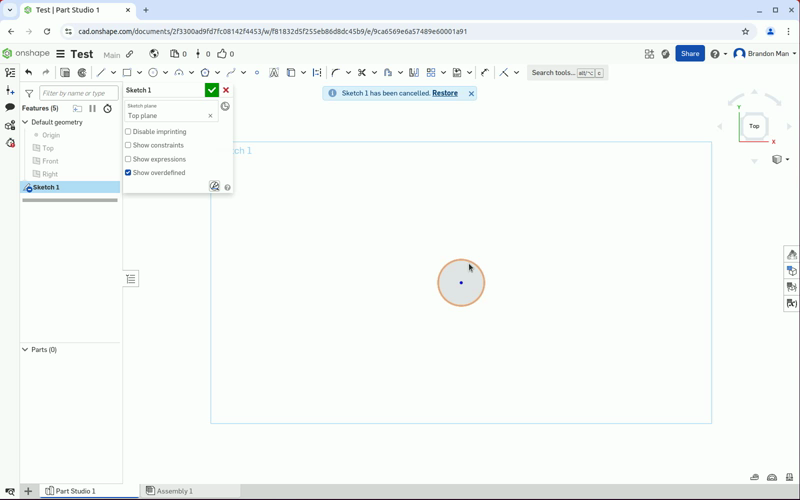
scroll(6)
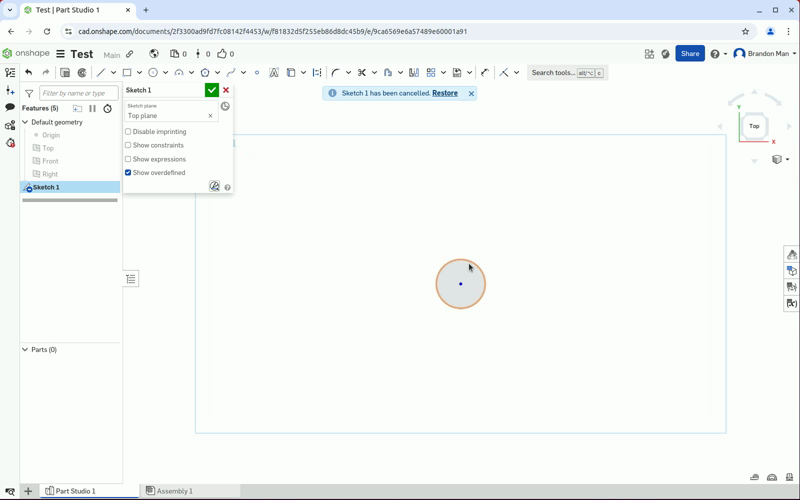
scroll(6)
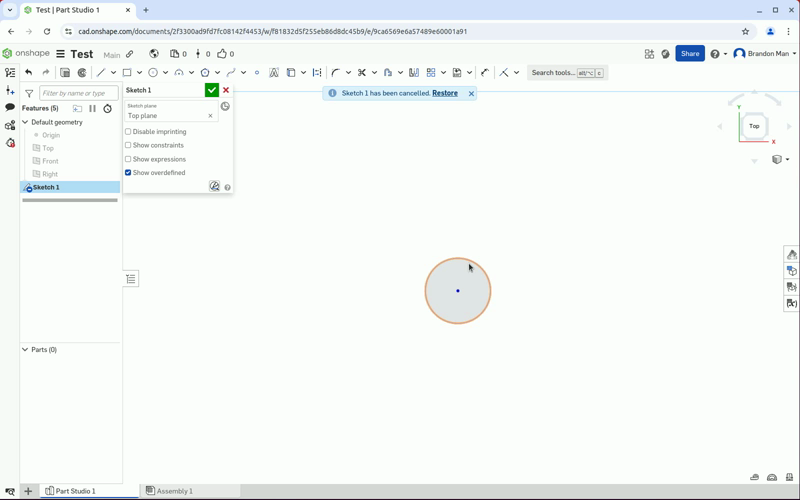
scroll(6)
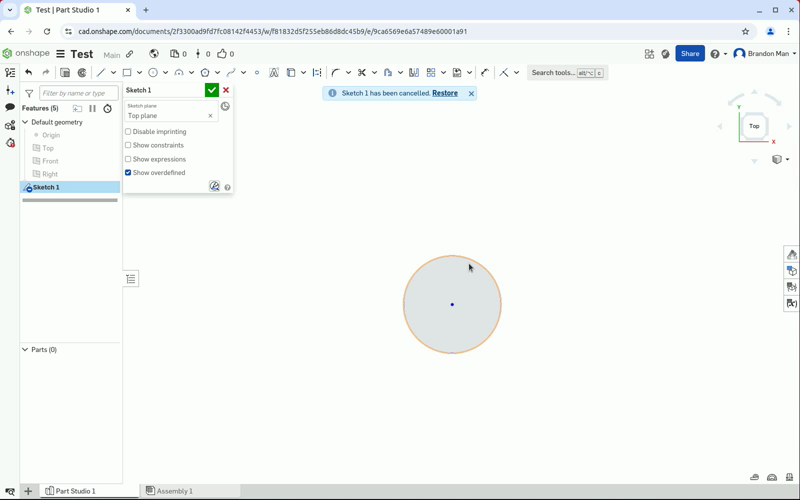
scroll(6)
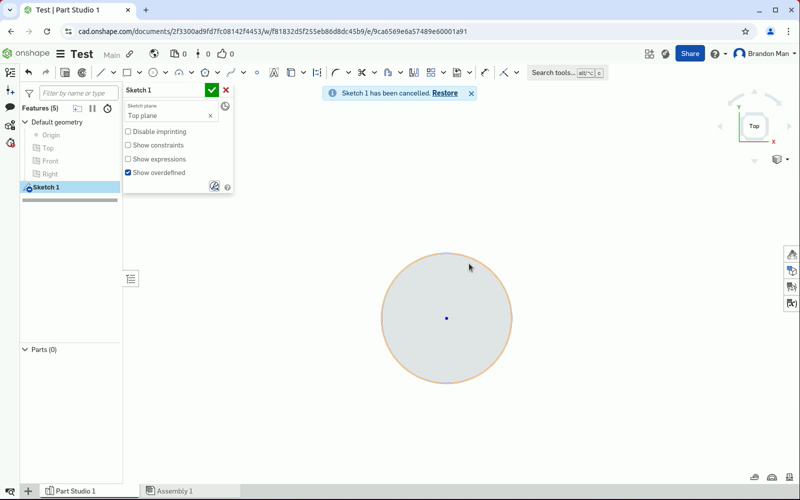
scroll(6)
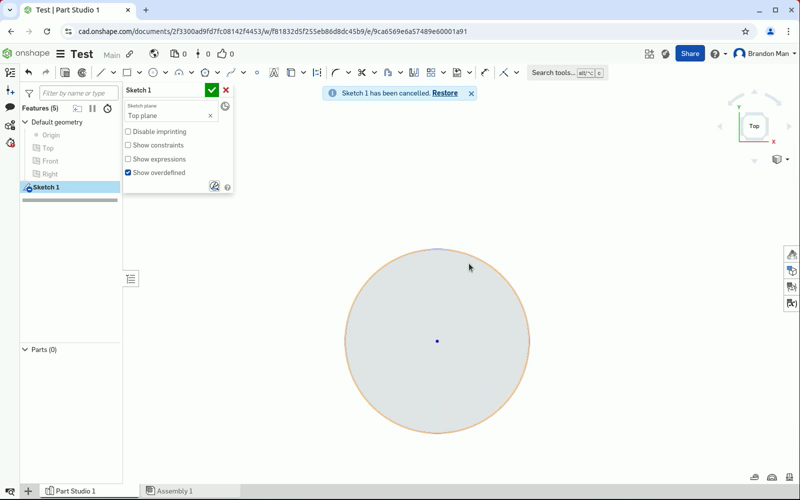
scroll(6)
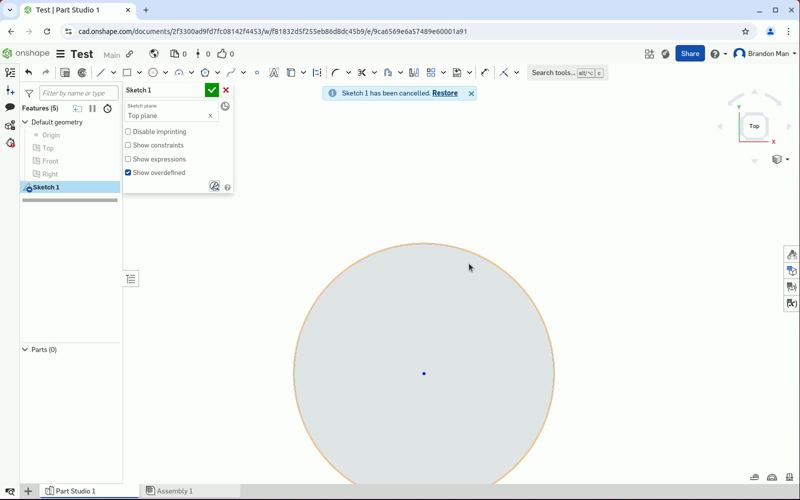
scroll(6)
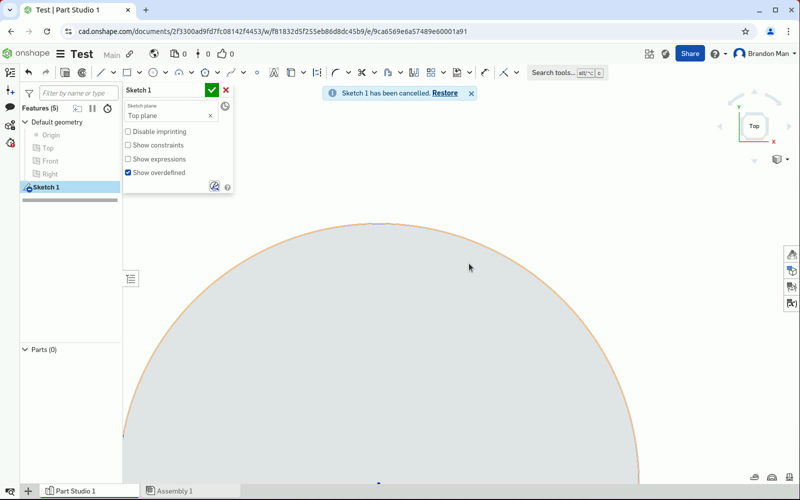
click(469, 263)
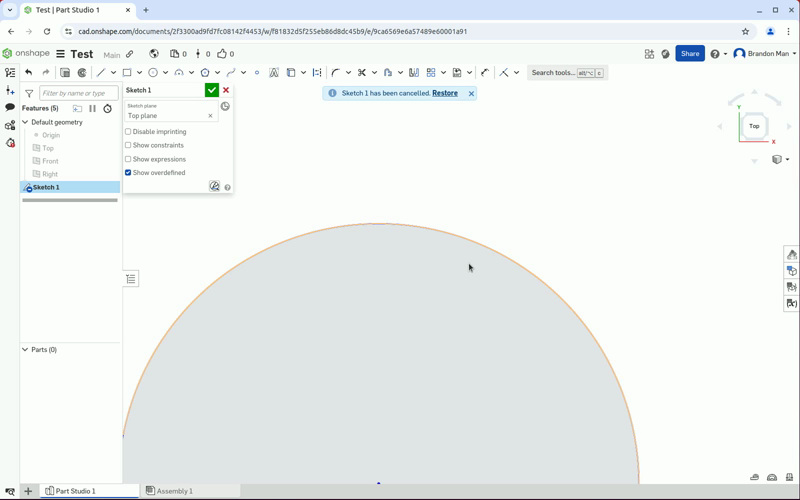
scroll(-6)
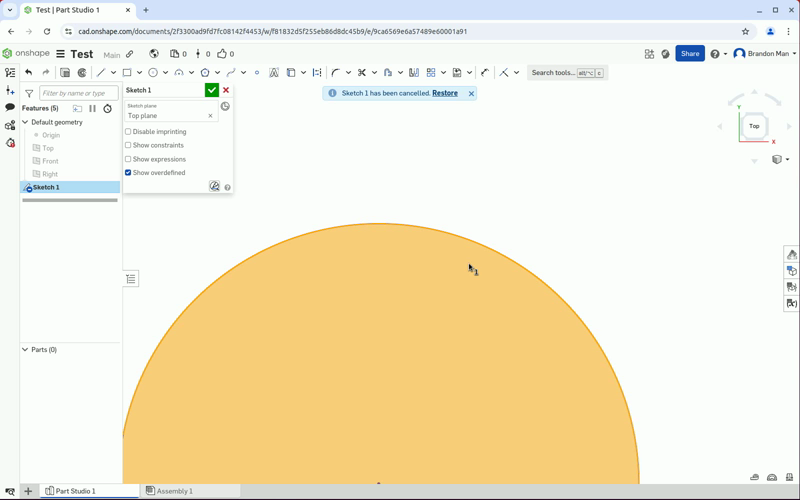
scroll(-6)
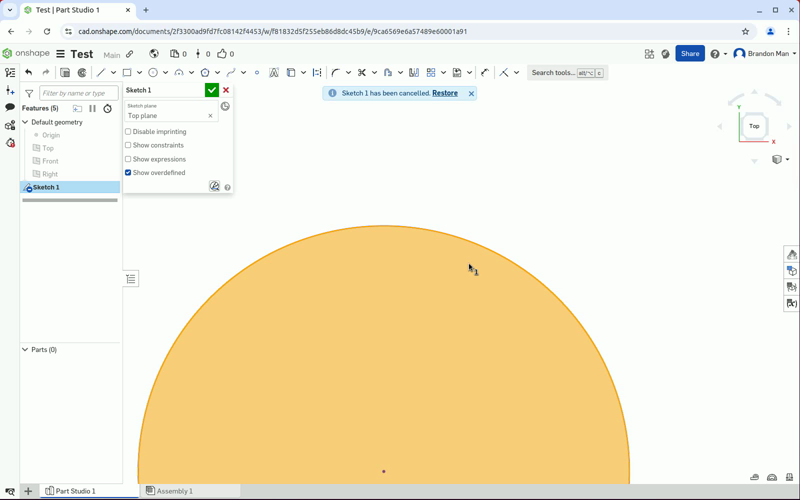
scroll(-6)
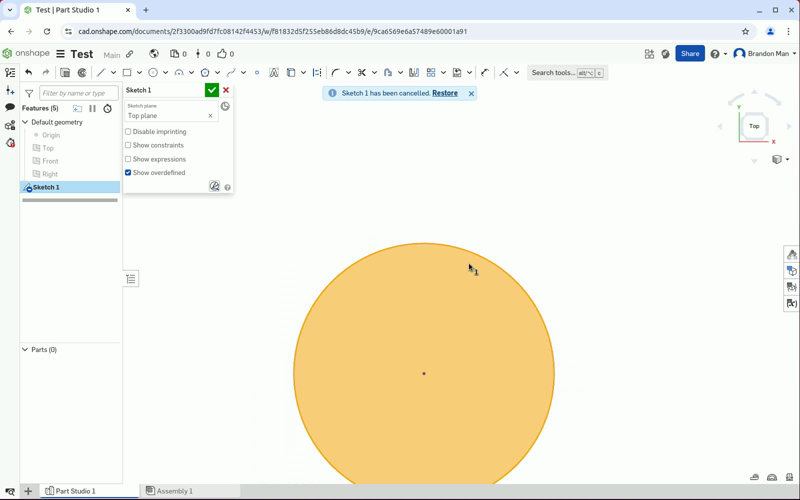
scroll(-6)
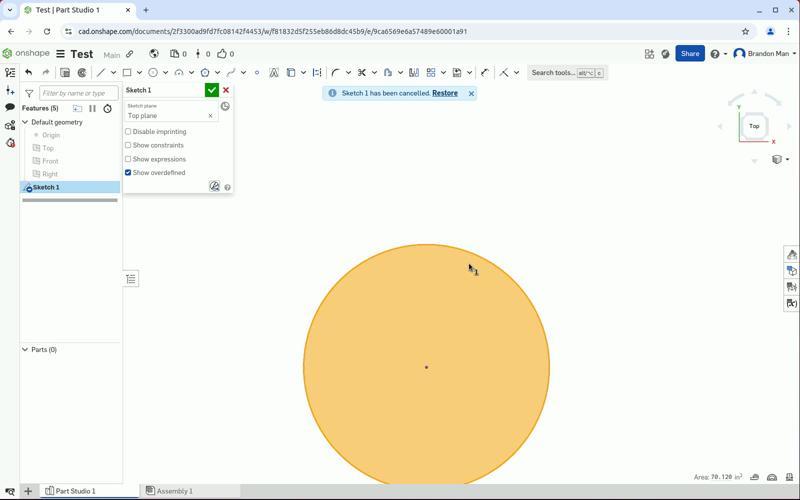
scroll(-6)
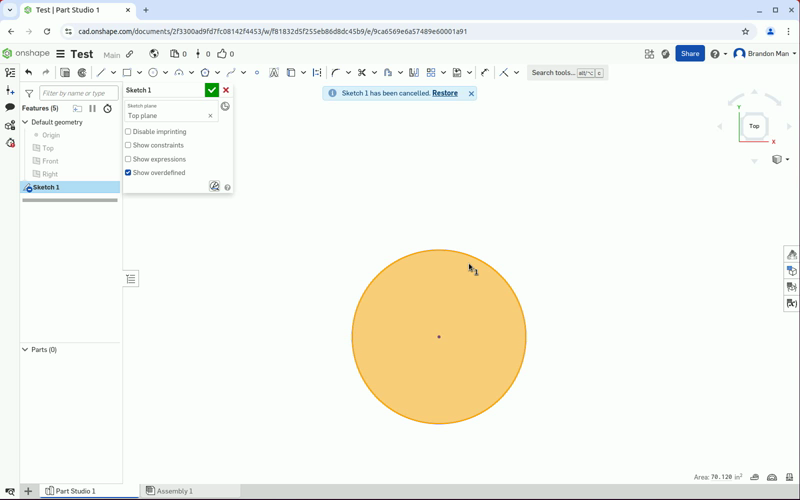
scroll(-6)
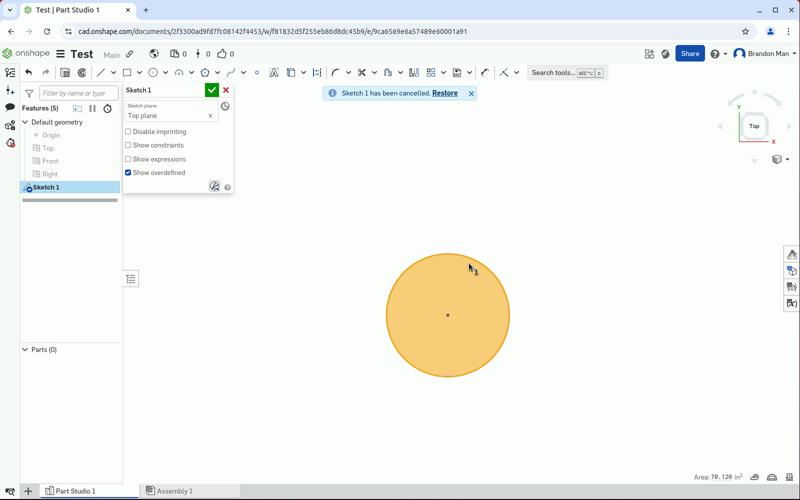
scroll(-6)
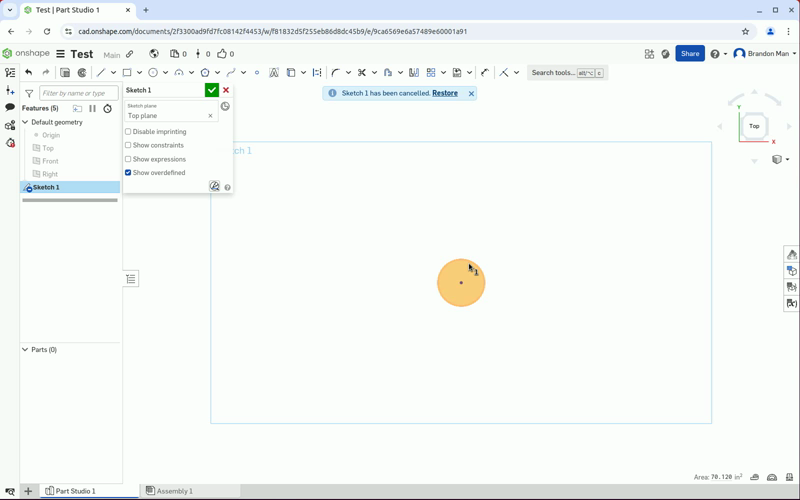
mouse_move(73, 352)
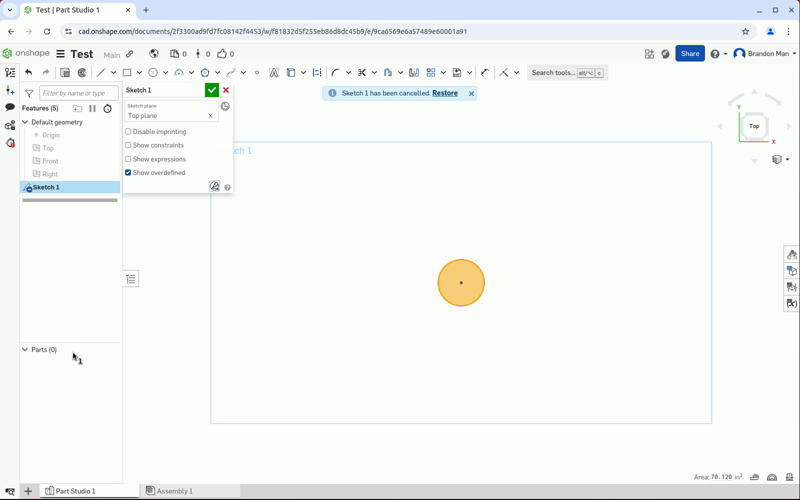
key(shift+y)
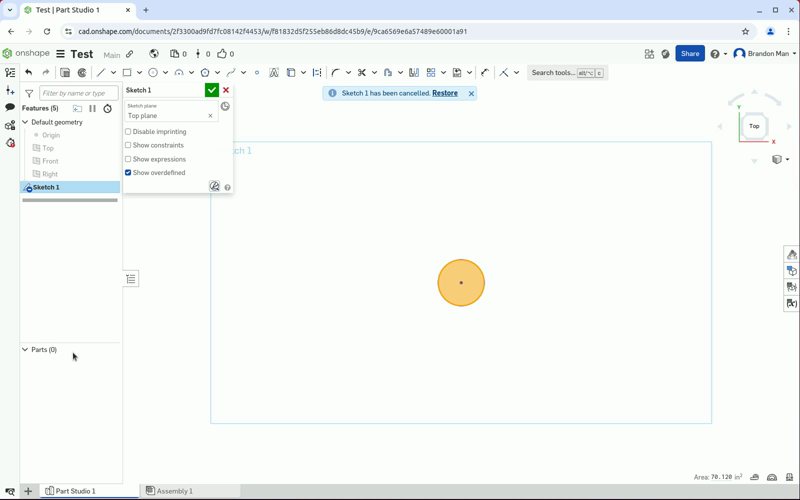
key(shift+e)
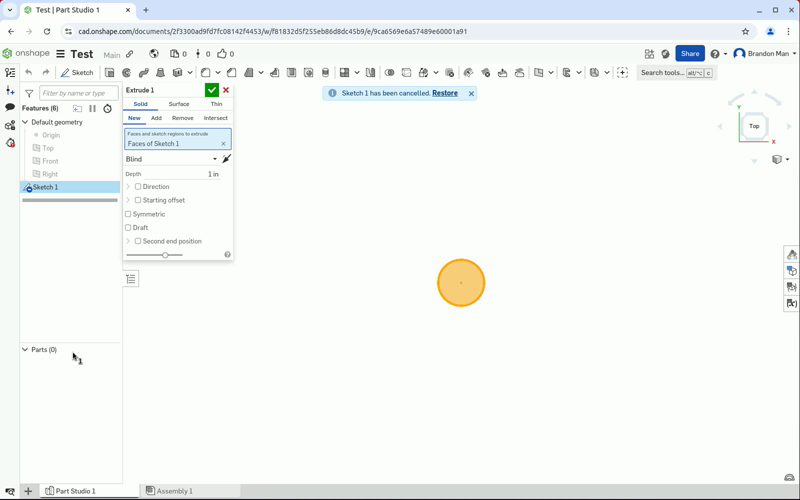
mouse_move(143, 106)
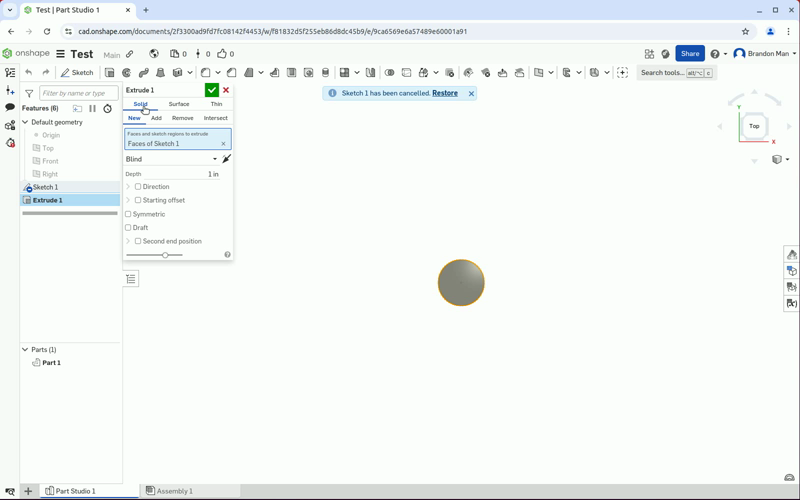
click(143, 106)
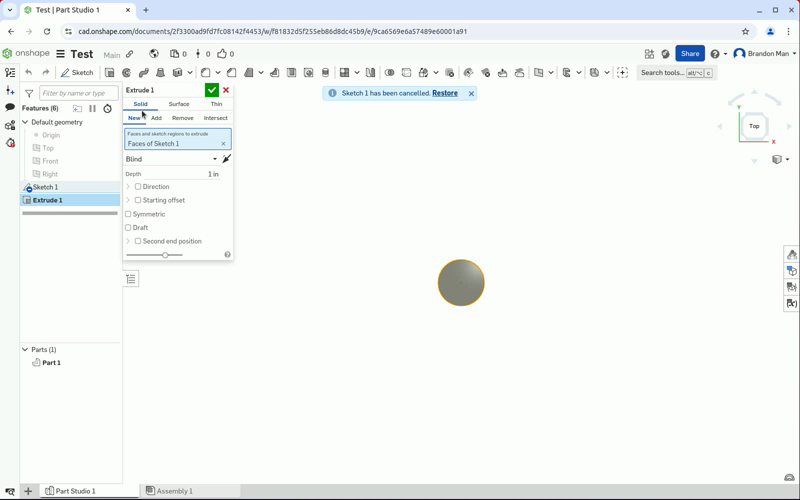
mouse_move(137, 120)
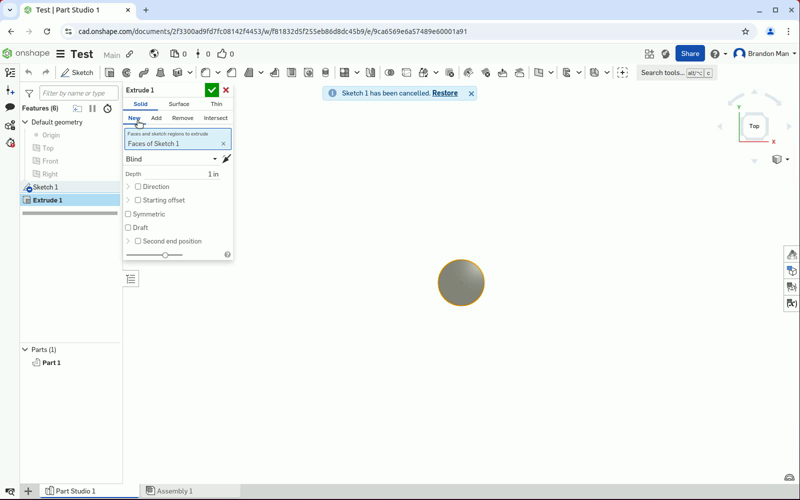
click(137, 120)
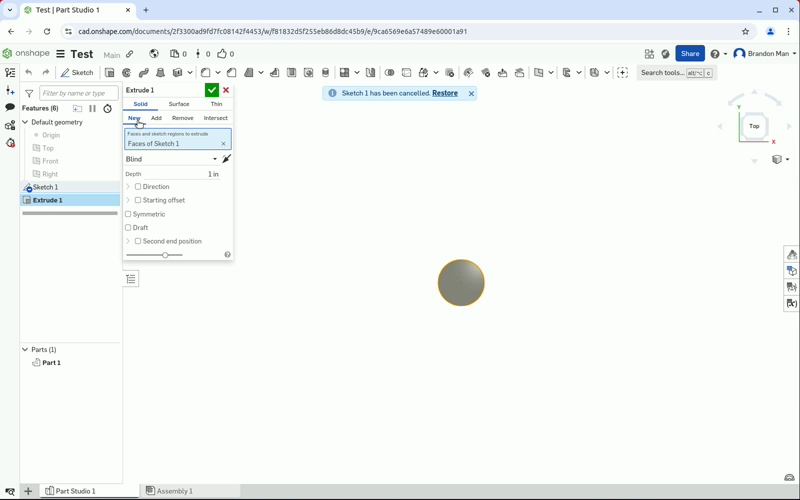
key(tab, 4)
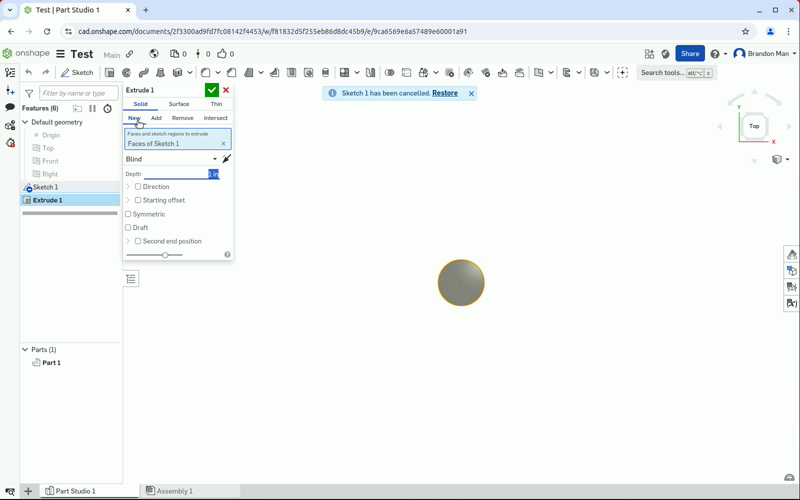
text(1.926)
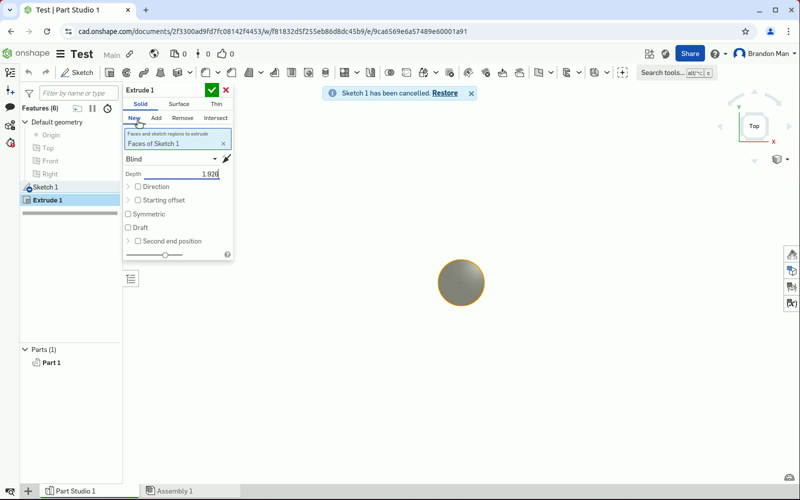
key(enter)
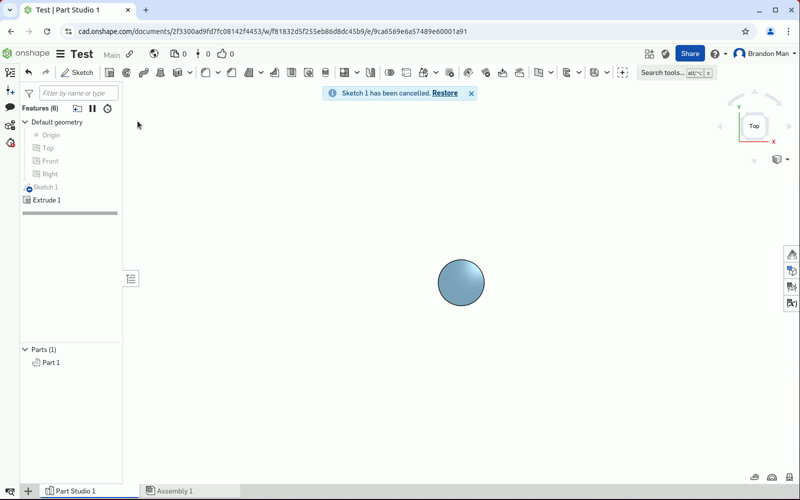
key(shift+h)
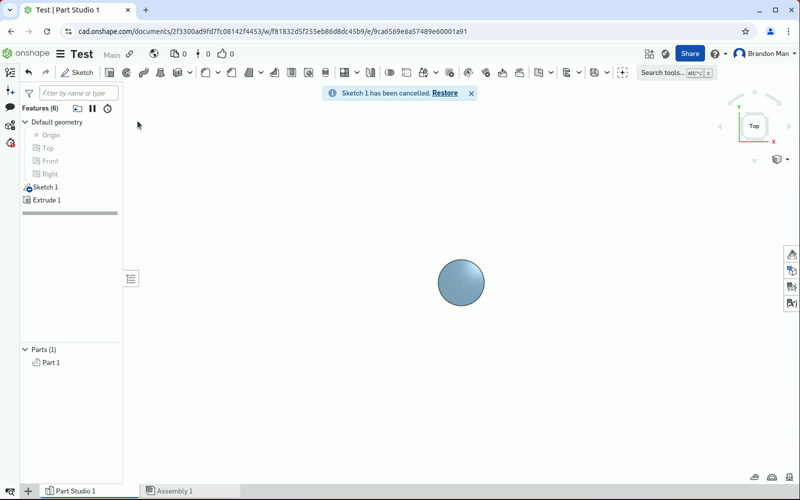
key(shift+h)
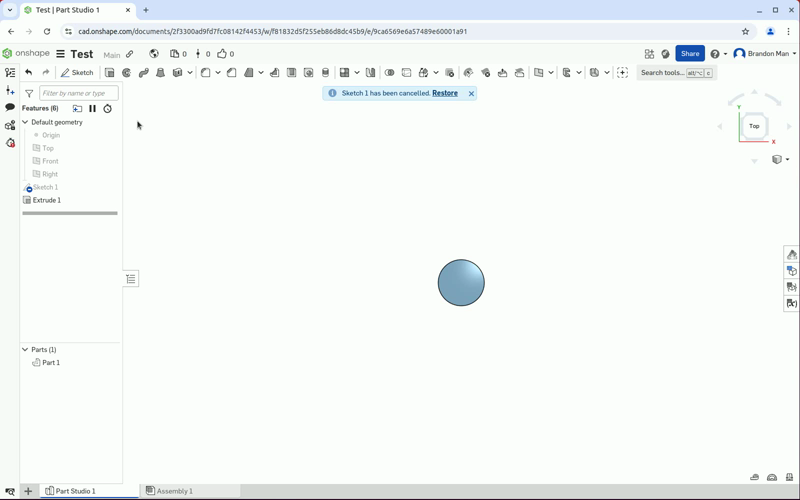
mouse_move(73, 189)
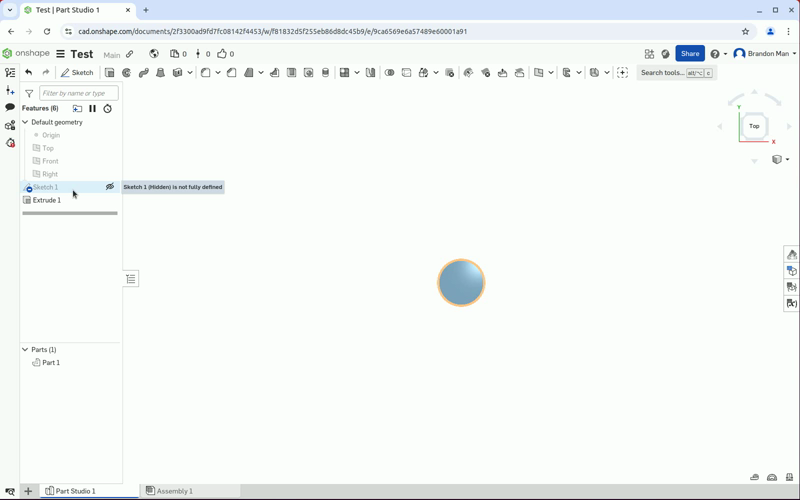
click(73, 189)
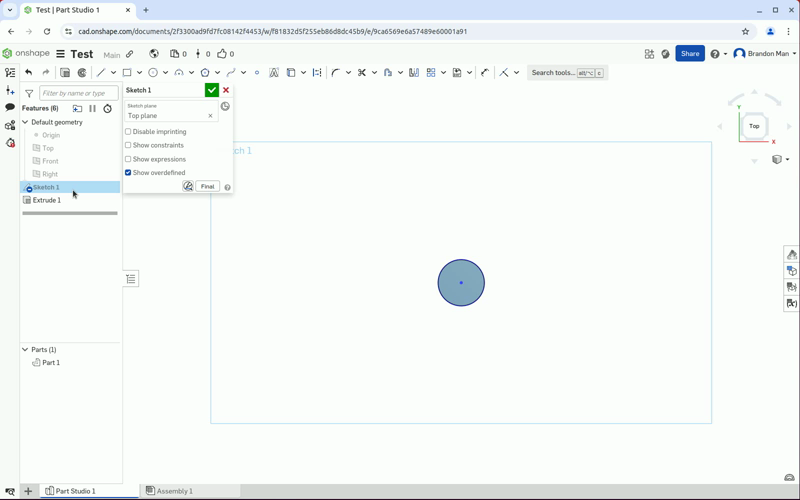
mouse_move(229, 92)
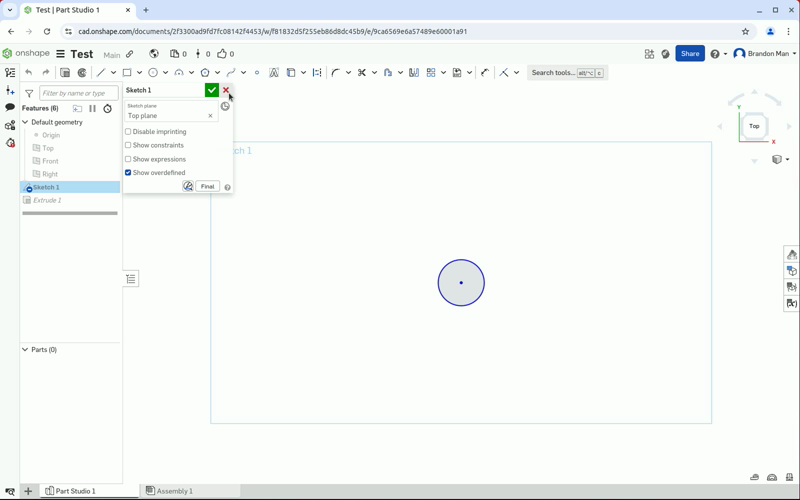
click(229, 92)
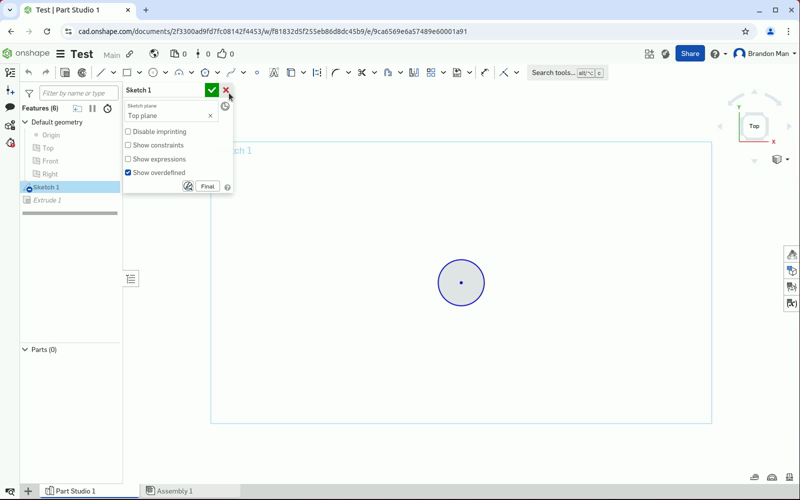
key(shift+s)
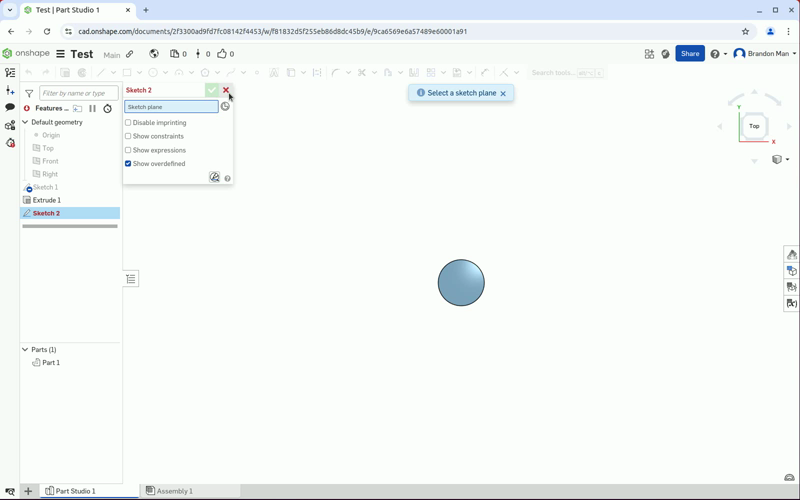
mouse_move(73, 150)
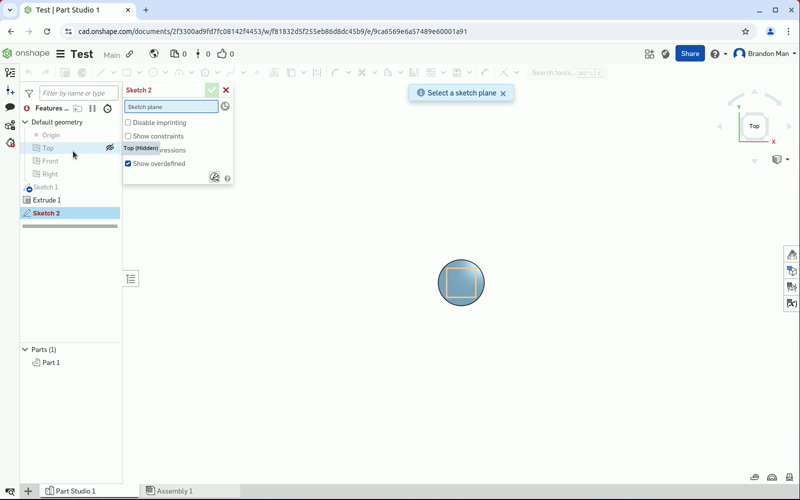
click(73, 150)
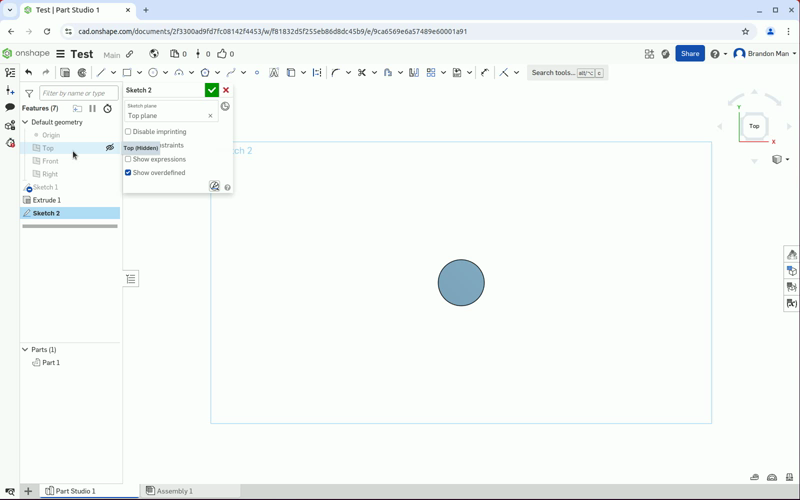
mouse_move(73, 352)
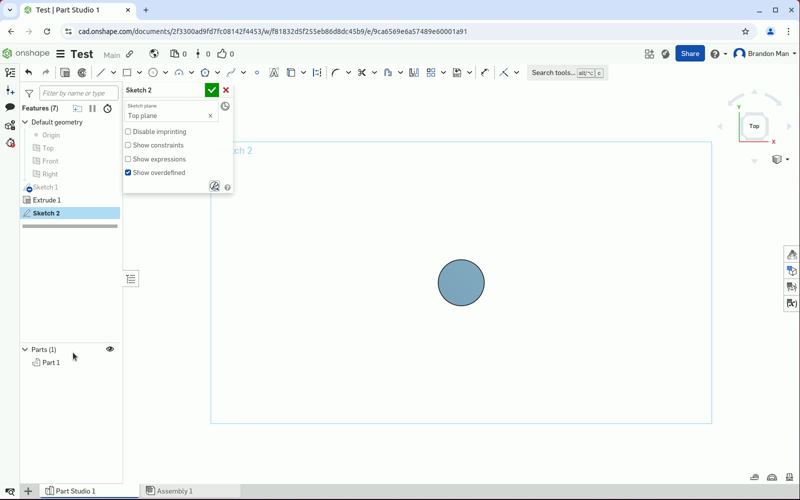
key(y)
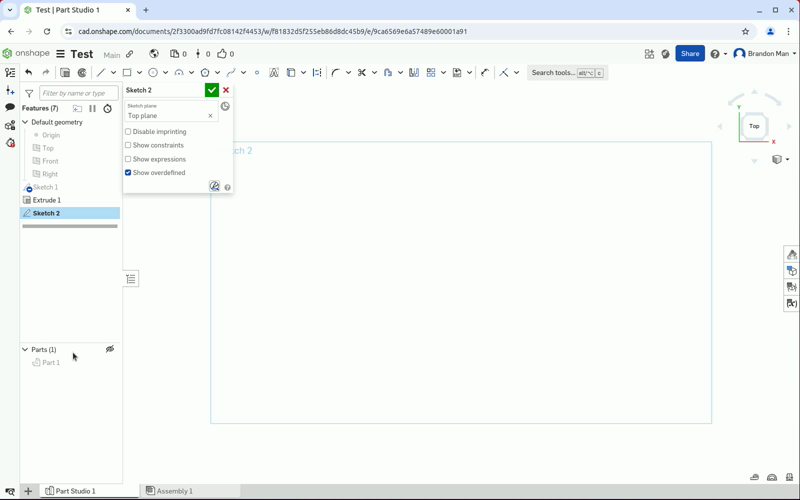
key(l)
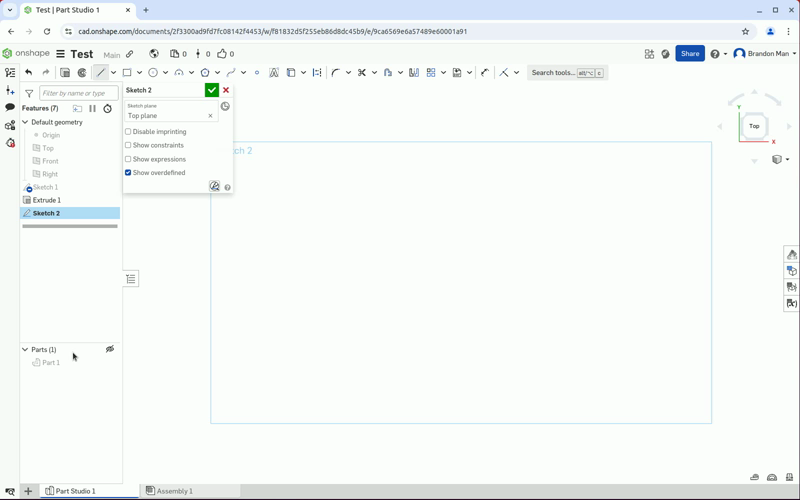
key_down(shift)
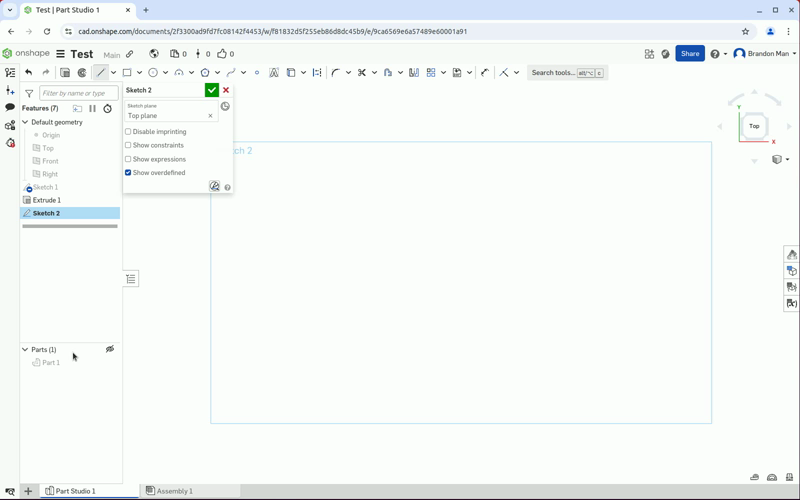
mouse_move(392, 395)
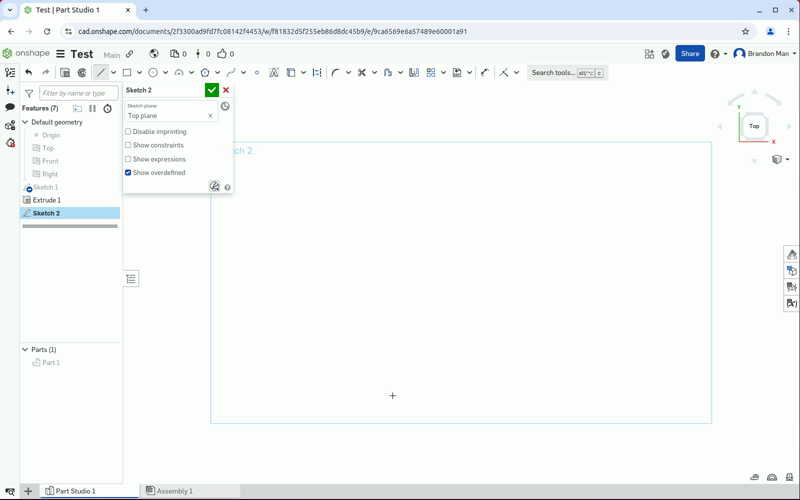
click(392, 395)
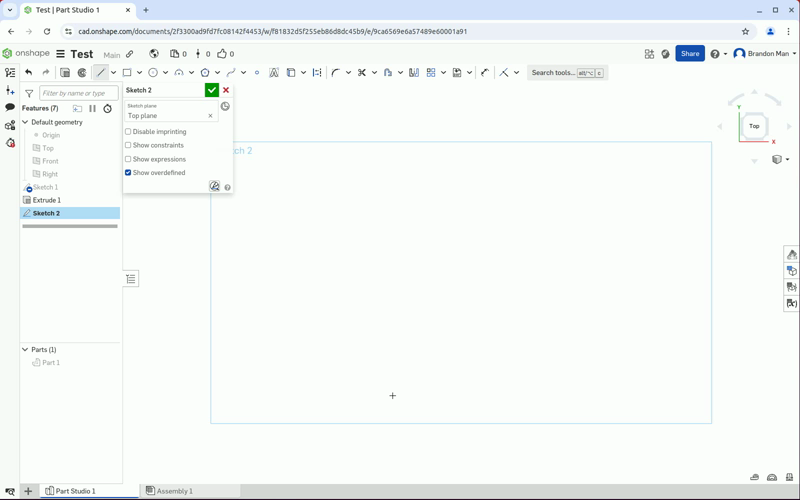
key_up(shift)
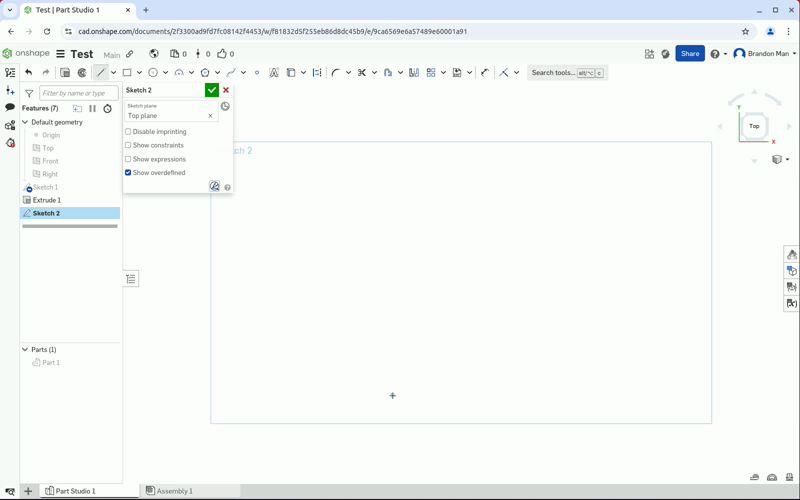
key_down(shift)
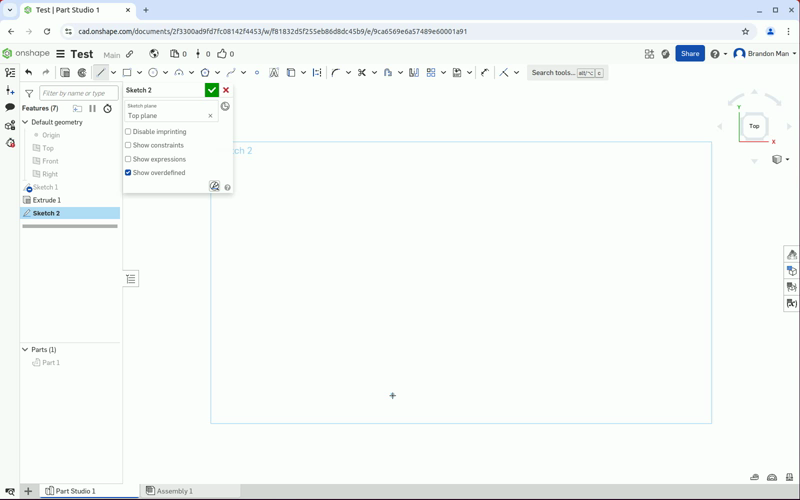
mouse_move(527, 395)
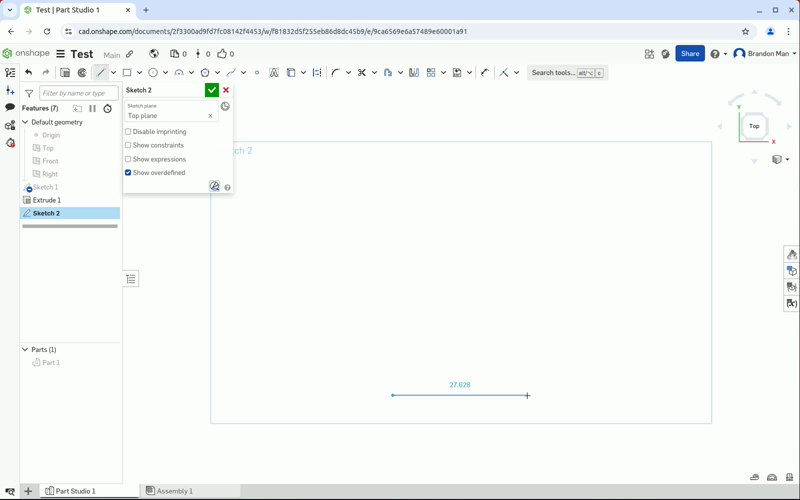
click(527, 395)
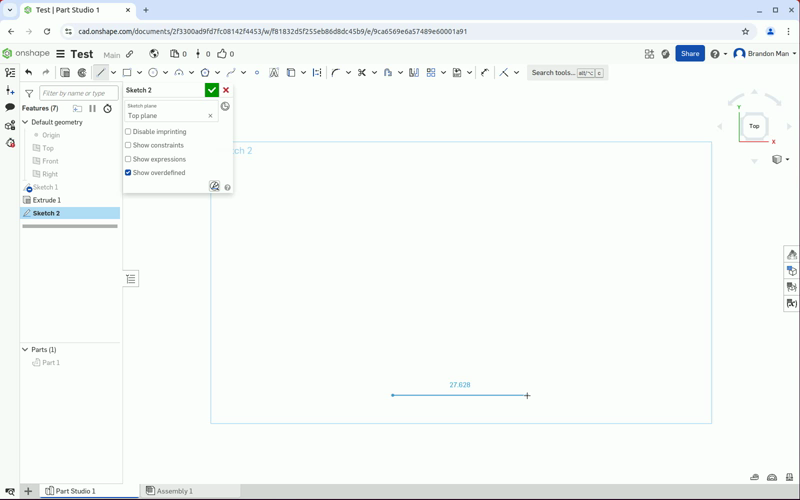
key_up(shift)
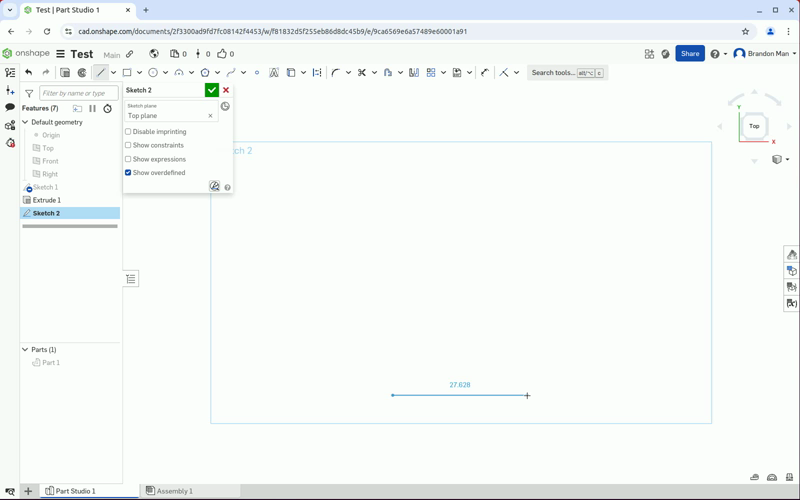
key_down(shift)
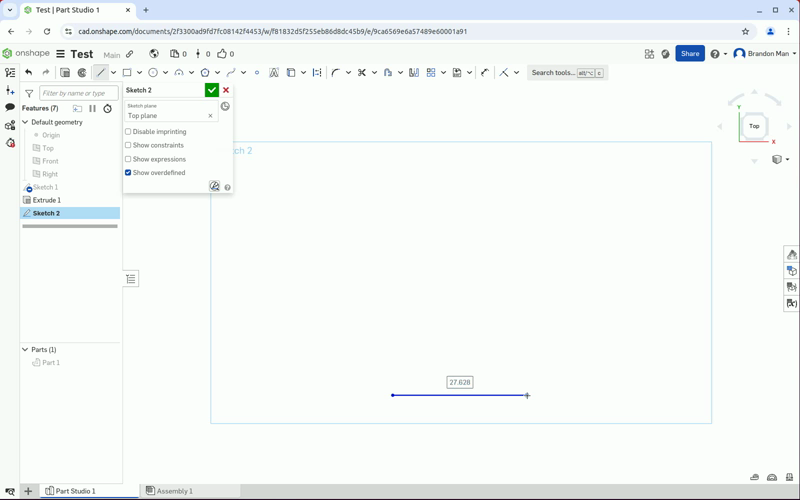
mouse_move(527, 171)
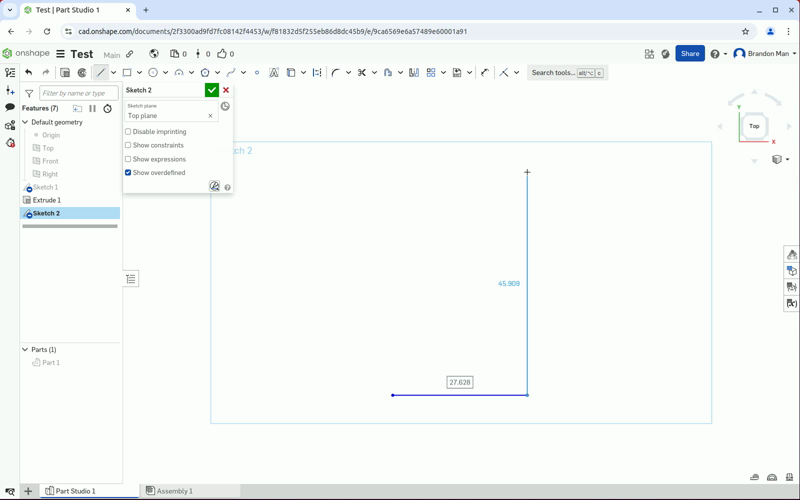
click(527, 171)
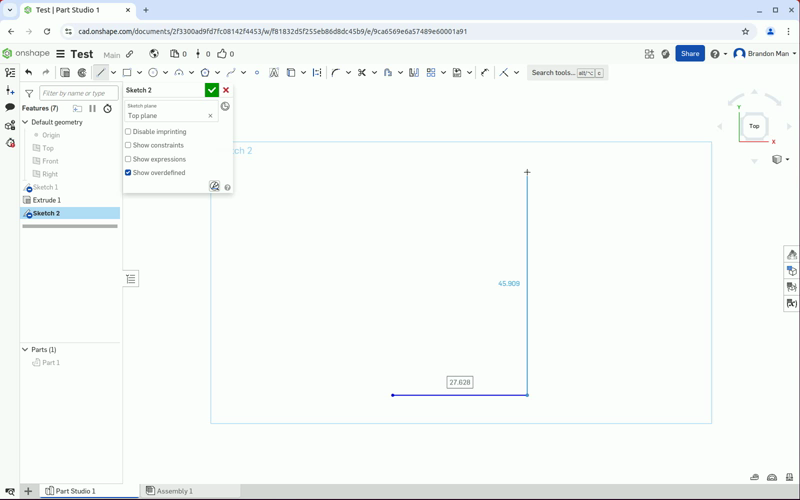
key_up(shift)
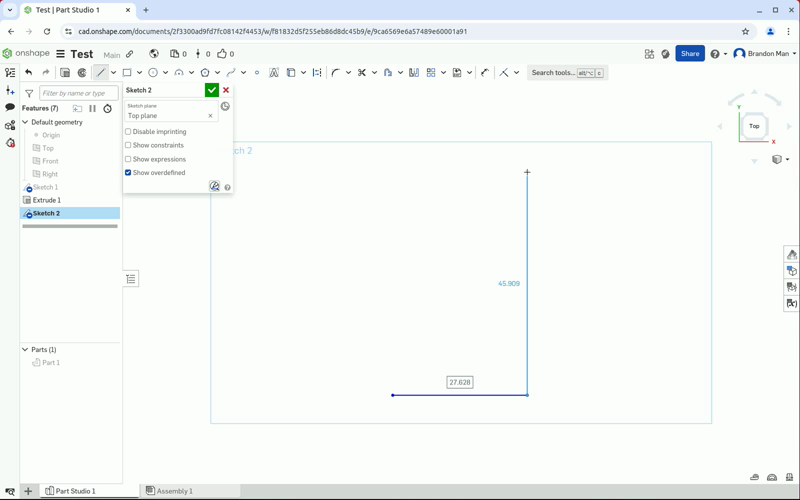
key_down(shift)
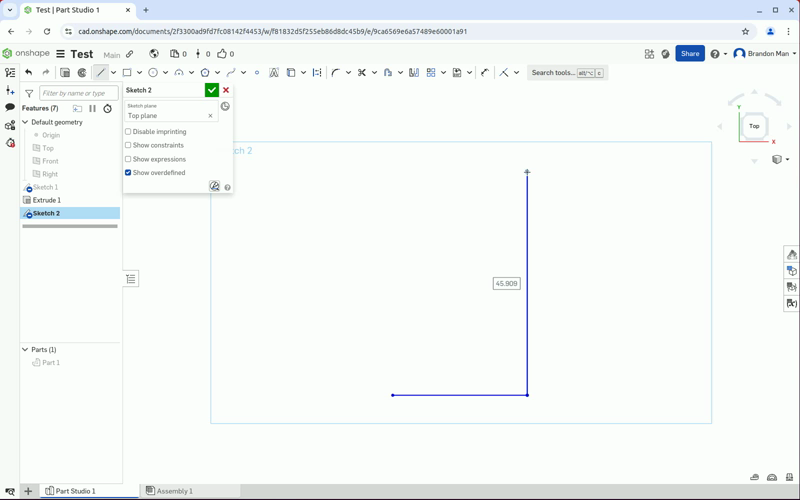
mouse_move(392, 171)
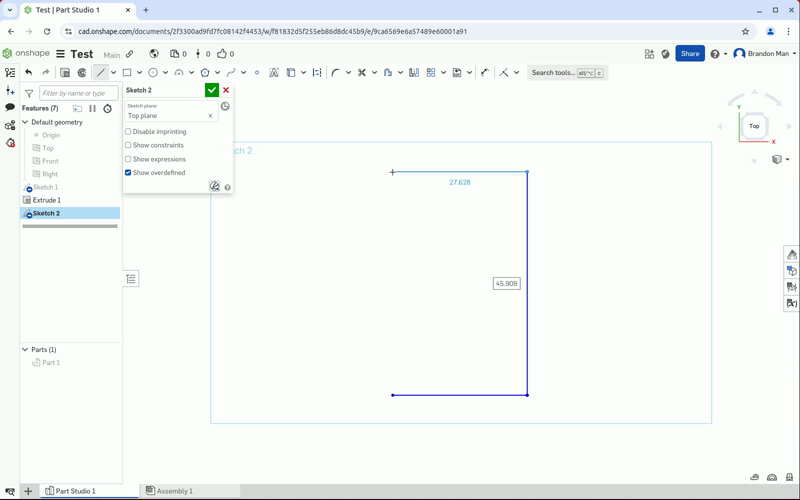
click(392, 171)
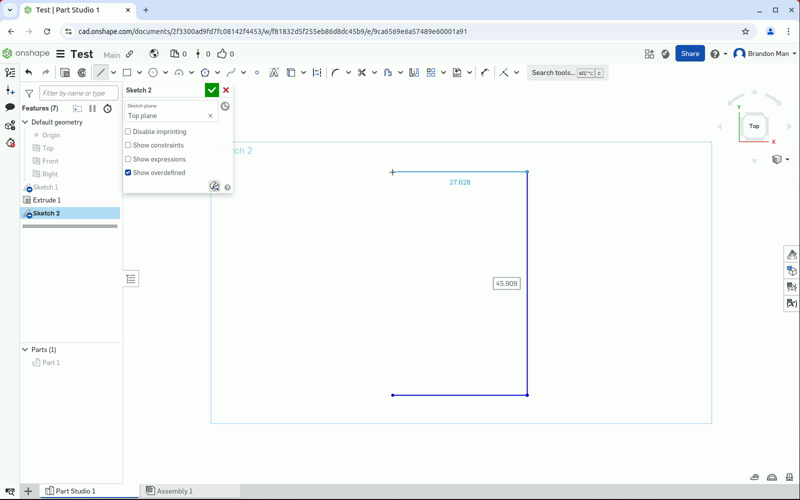
key_up(shift)
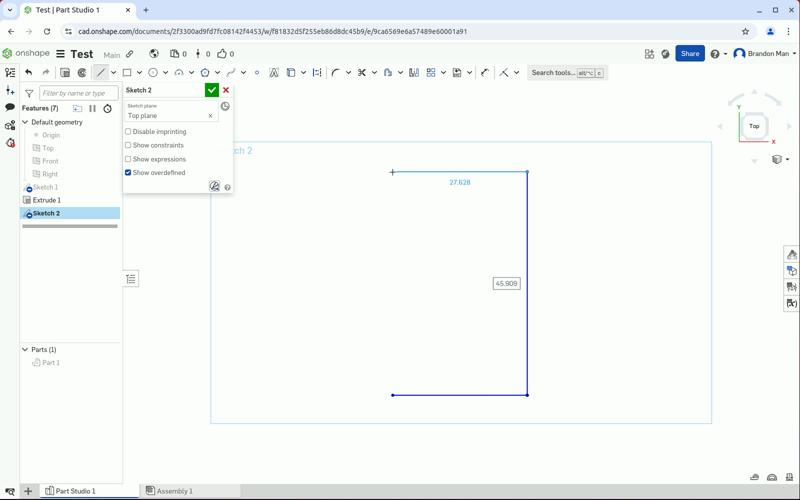
key_down(shift)
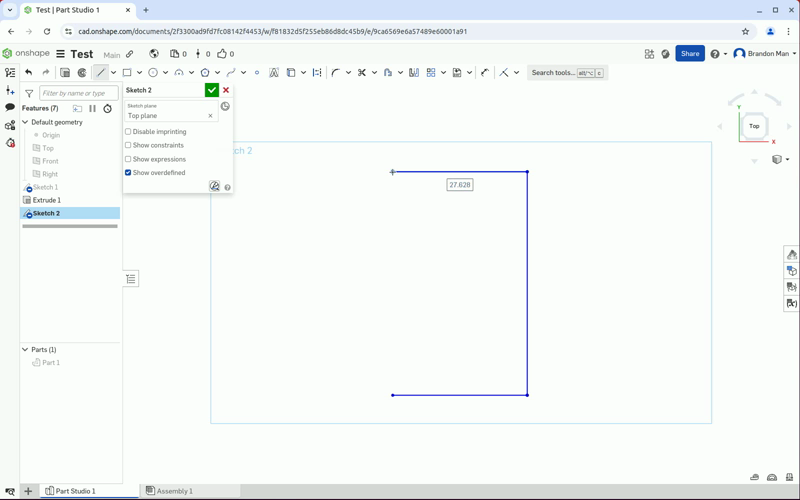
mouse_move(392, 395)
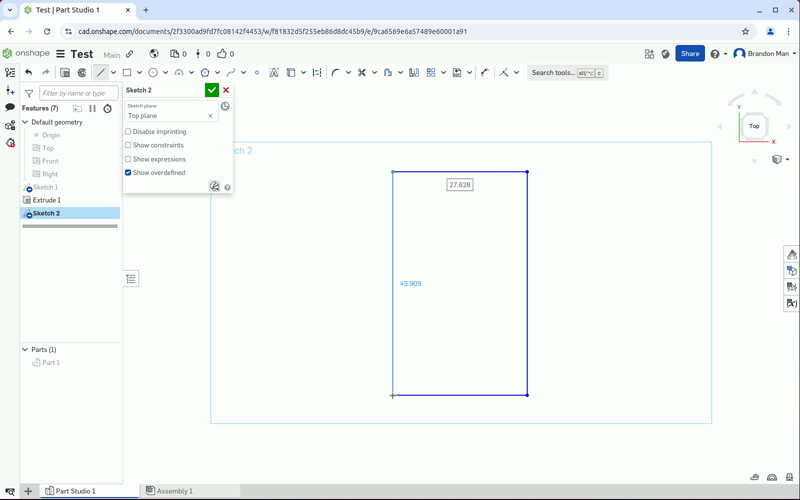
key_up(shift)
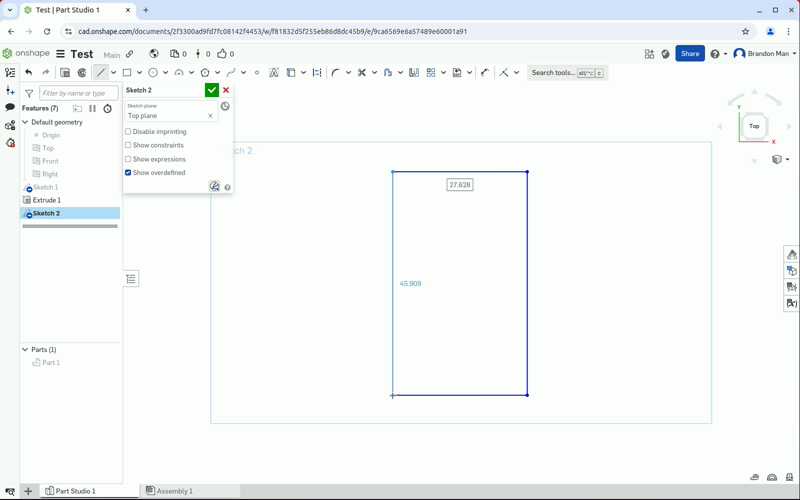
click(392, 395)
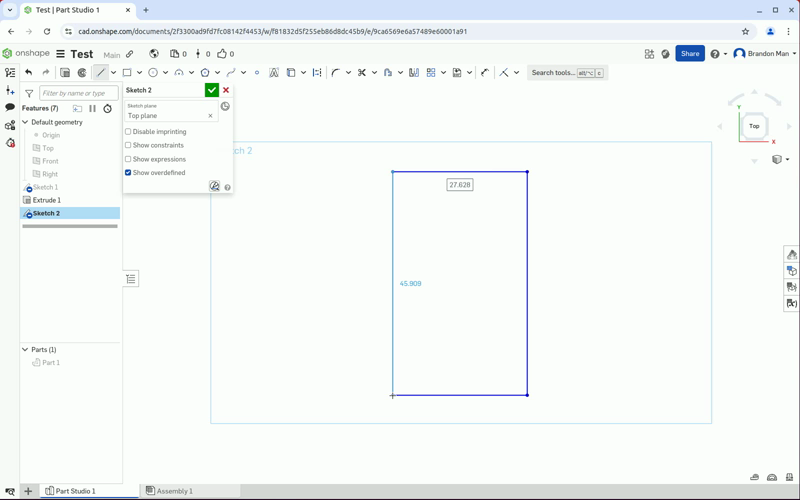
key(esc)
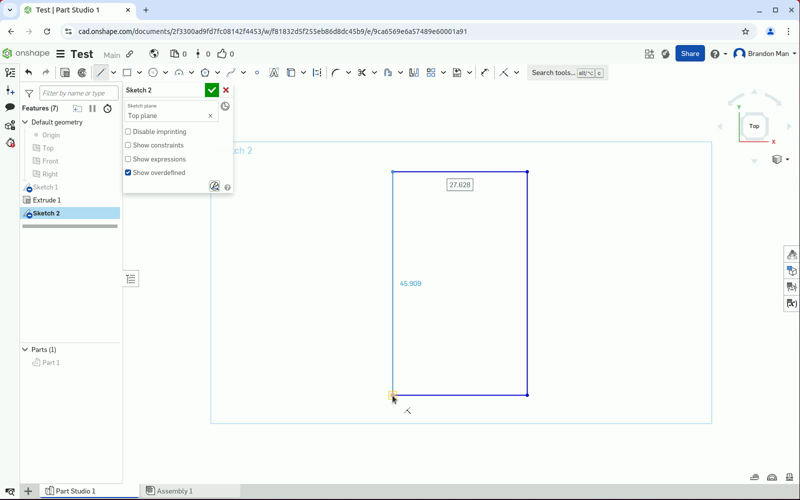
key(c)
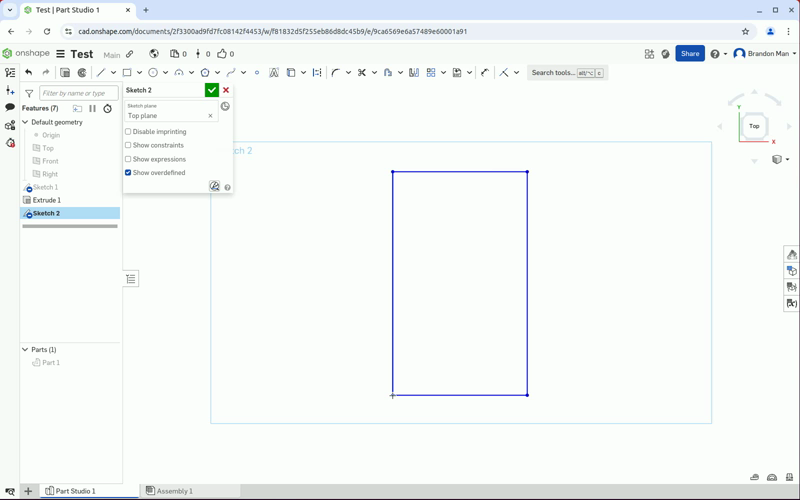
key_down(shift)
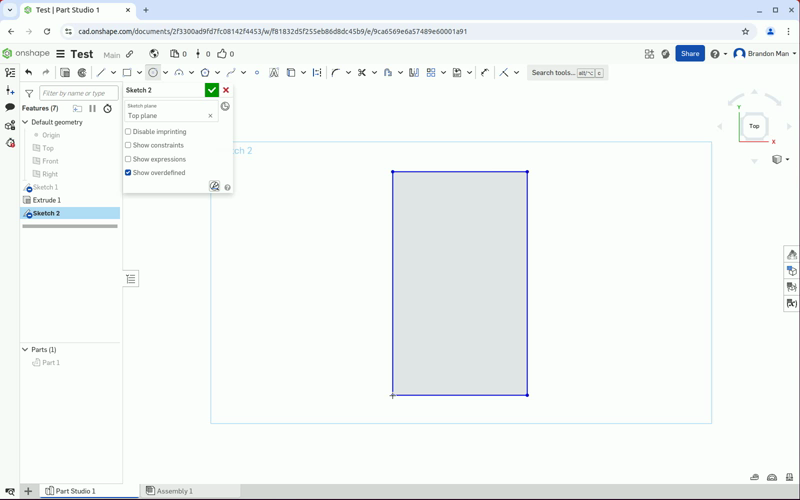
mouse_move(458, 282)
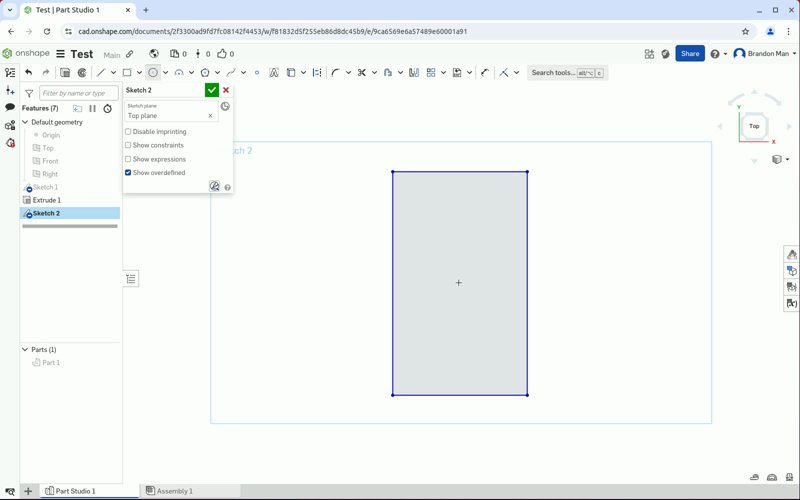
click(458, 282)
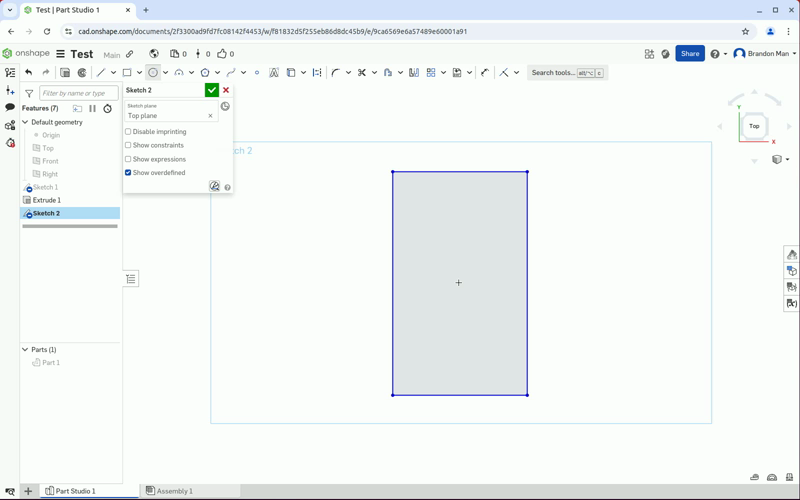
key_up(shift)
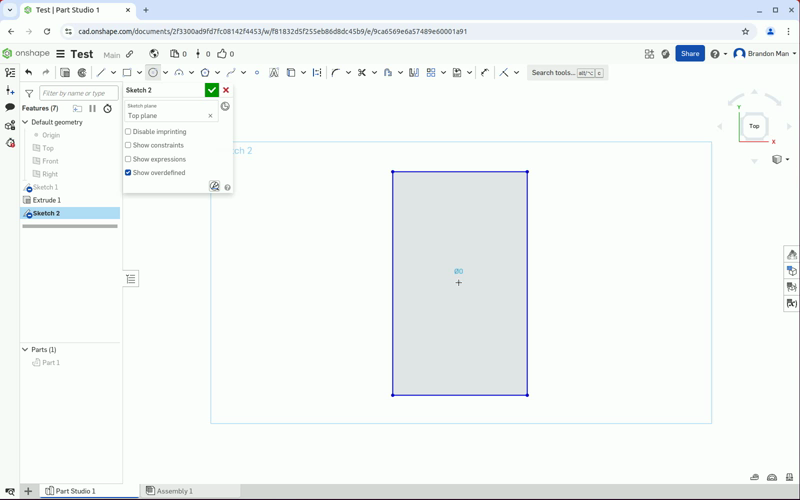
mouse_move(482, 282)
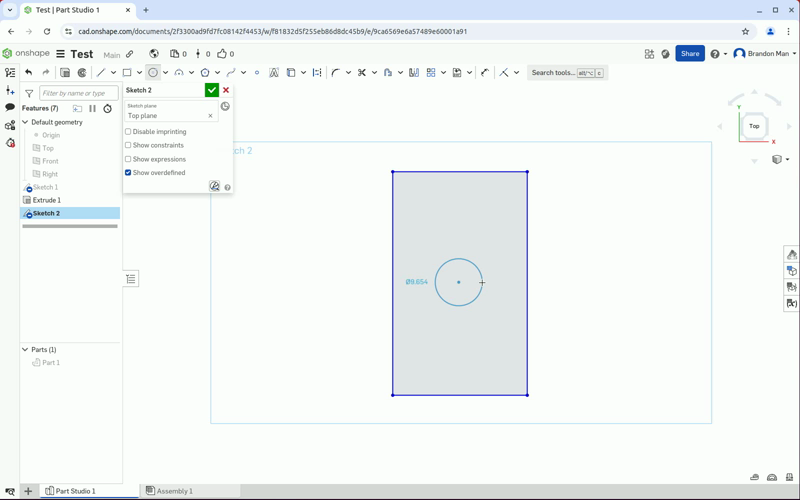
click(482, 282)
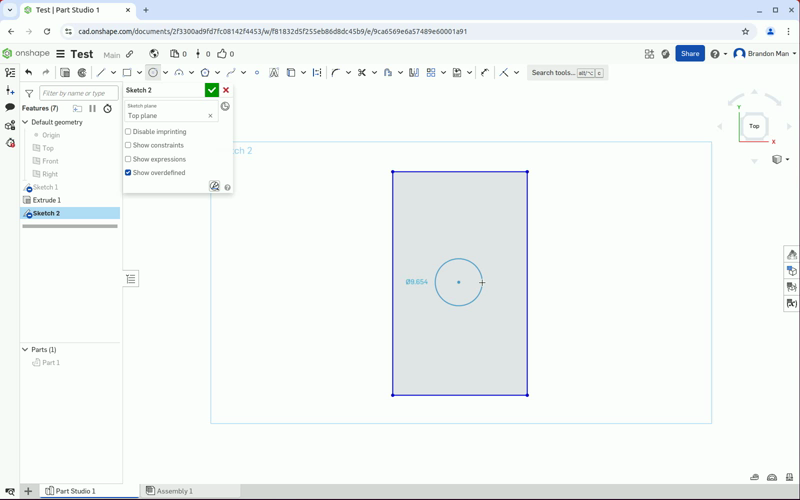
key(esc)
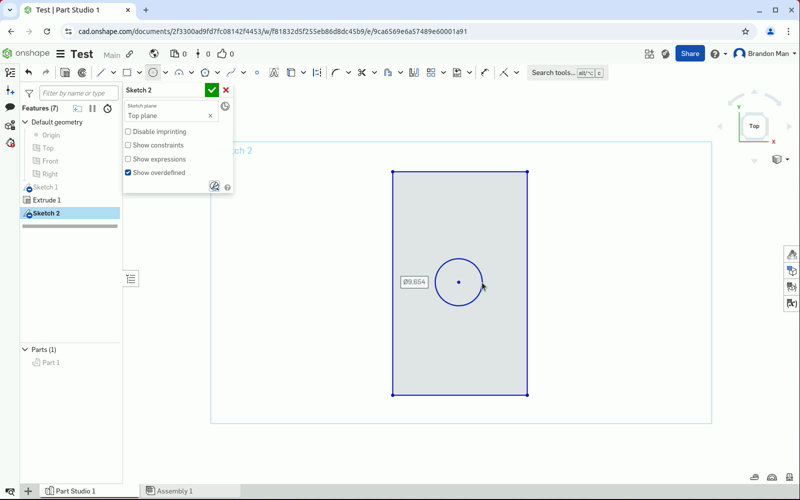
mouse_move(489, 240)
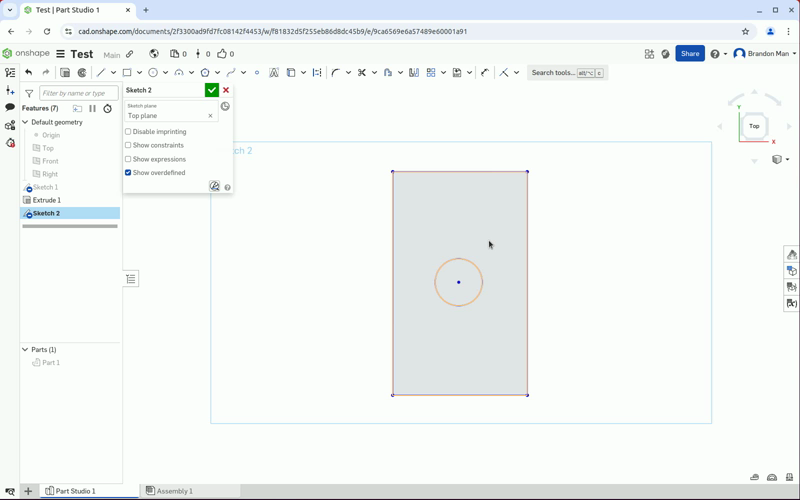
click(489, 240)
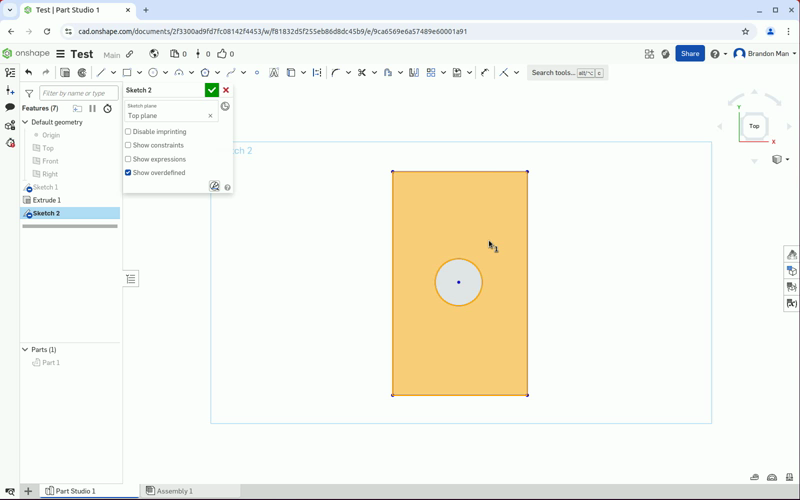
mouse_move(73, 352)
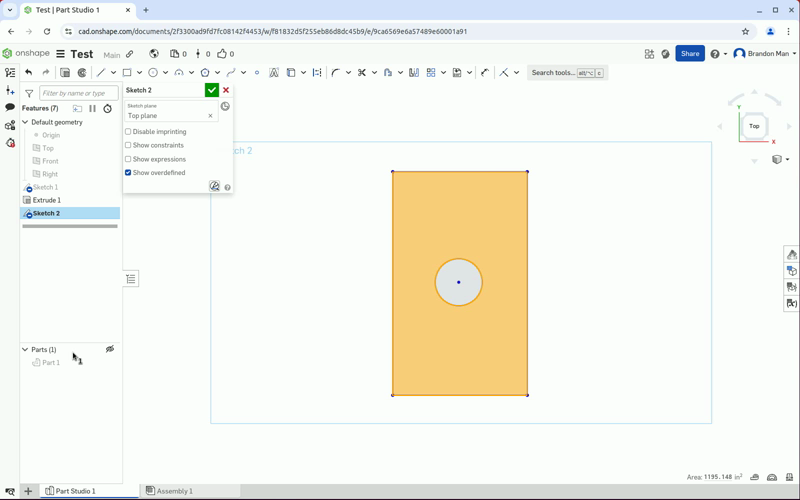
key(shift+y)
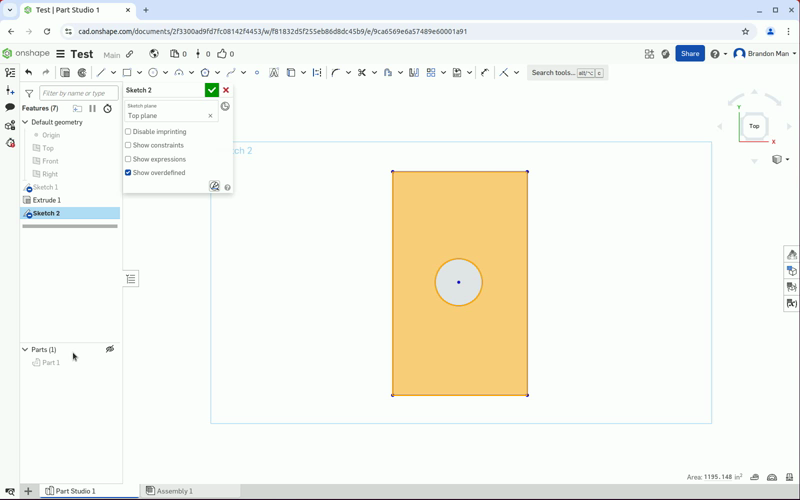
key(shift+e)
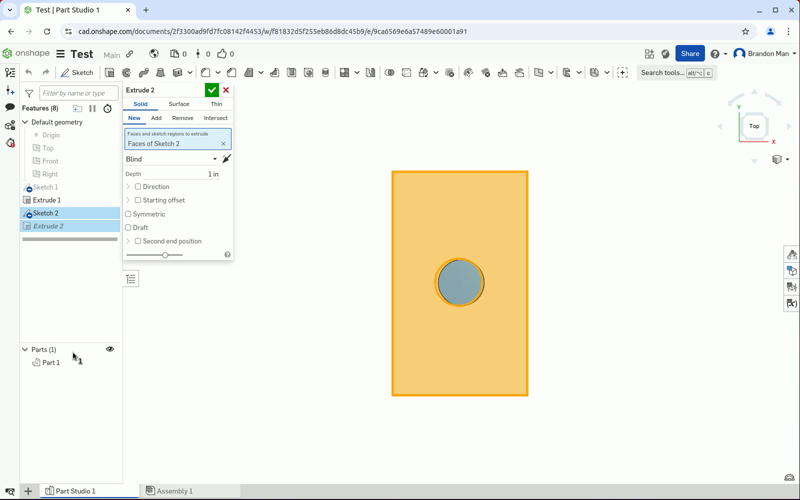
mouse_move(143, 106)
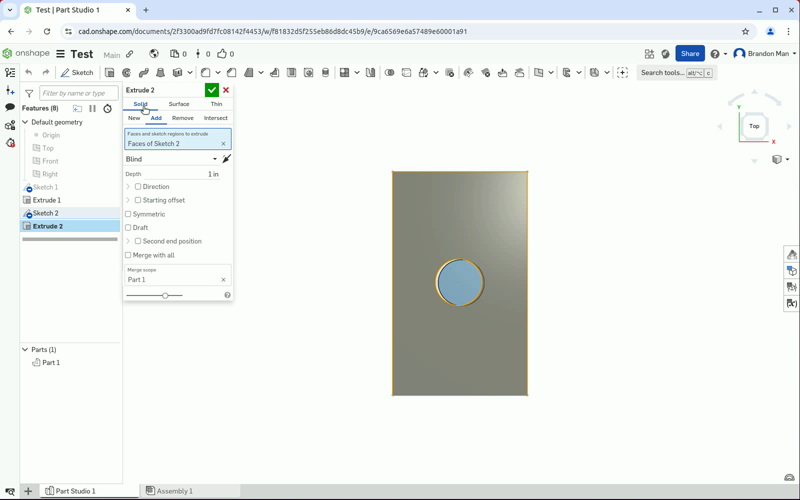
click(143, 106)
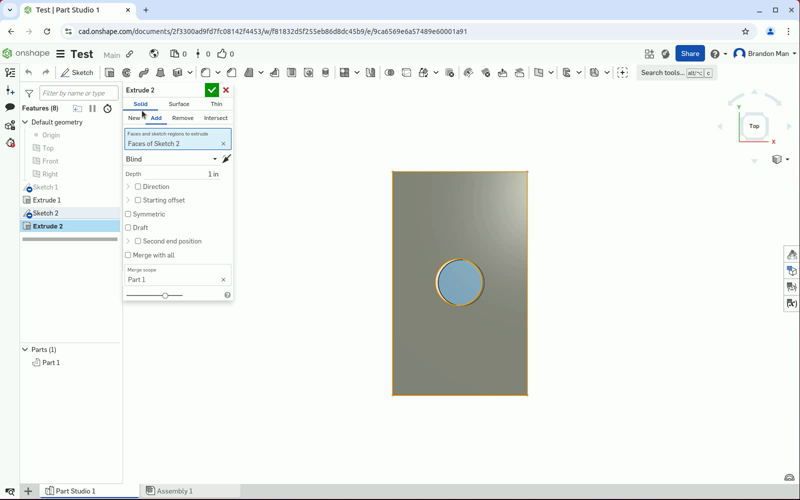
mouse_move(137, 120)
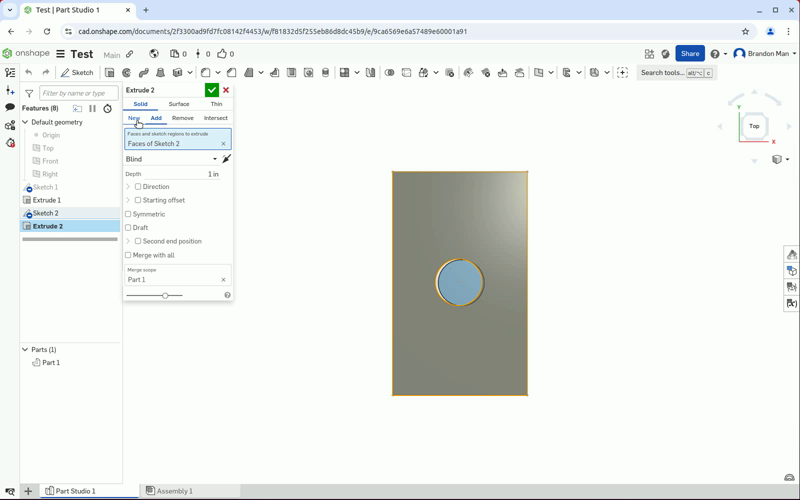
click(137, 120)
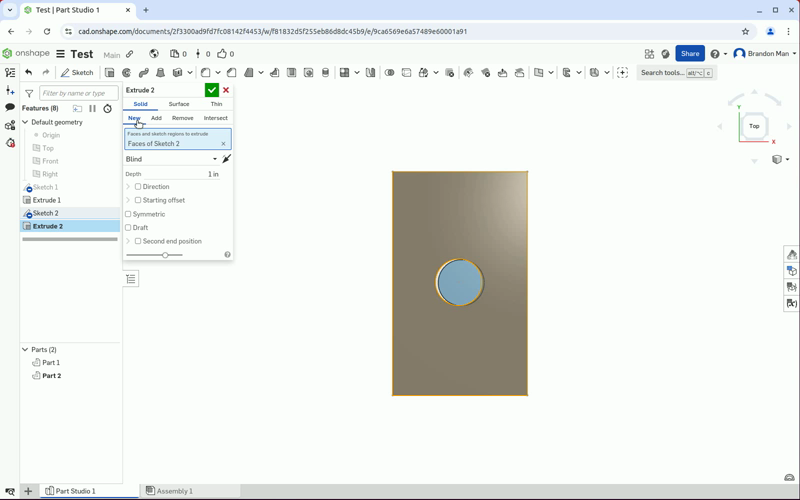
key(tab, 4)
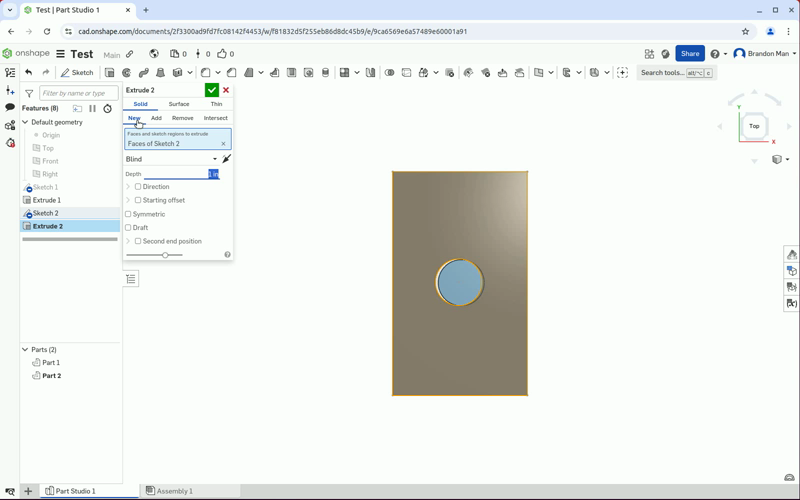
text(1.926)
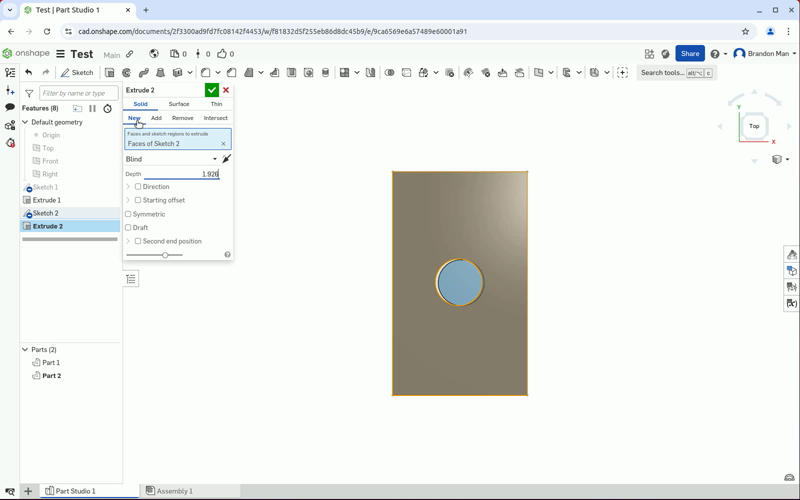
key(enter)
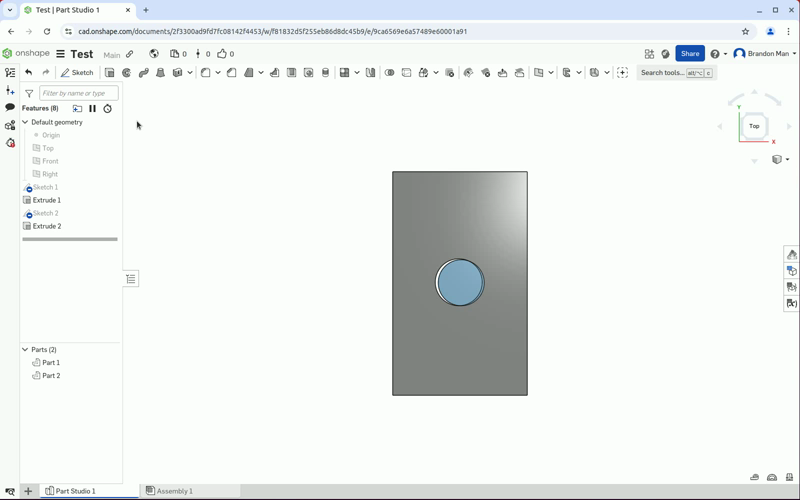
key(shift+h)
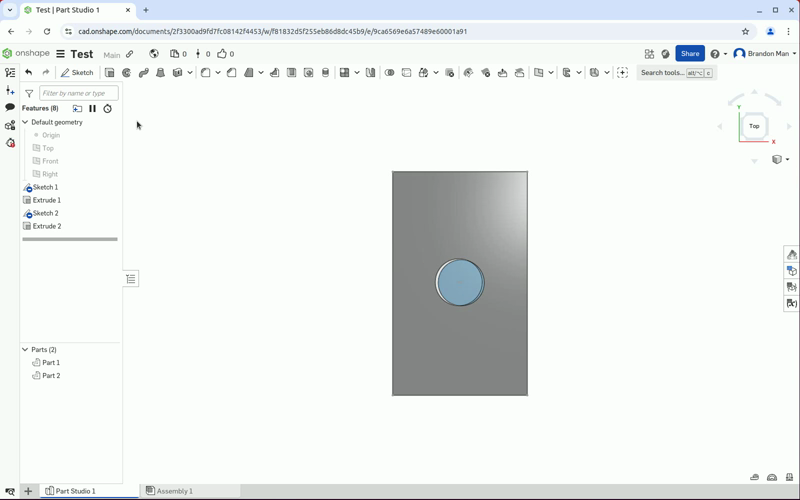
key(shift+h)
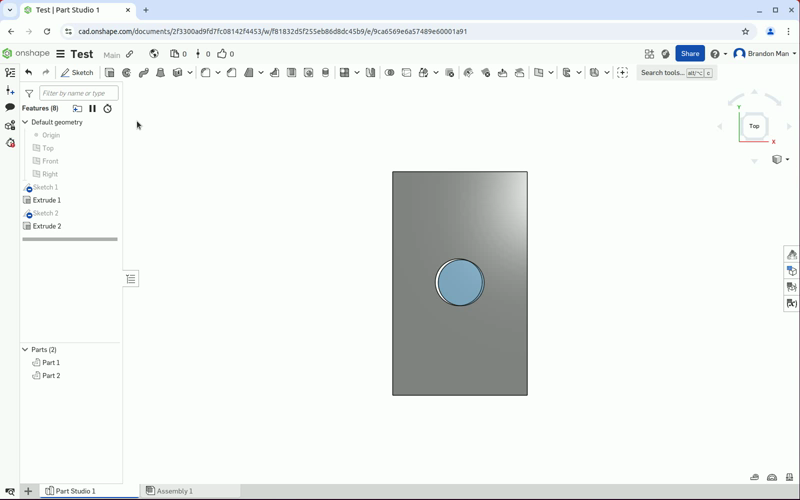
mouse_move(73, 189)
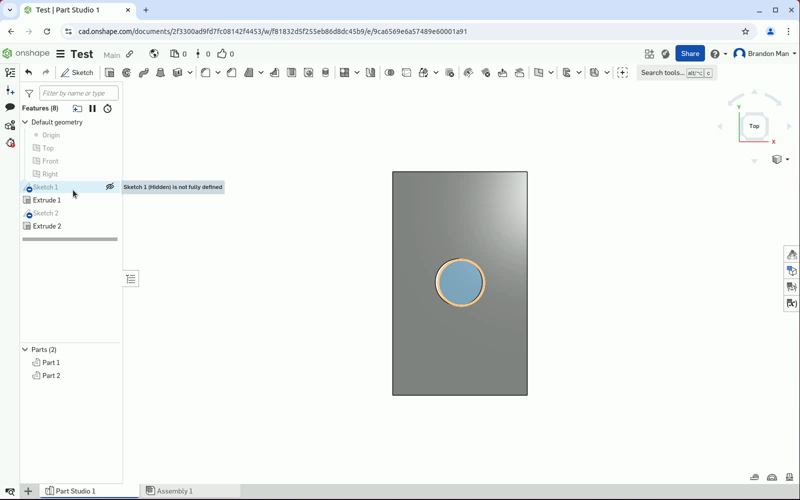
click(73, 189)
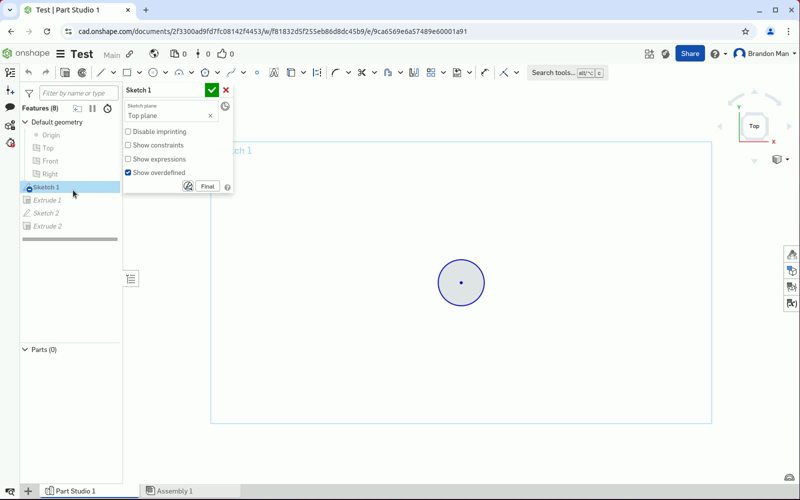
mouse_move(229, 92)
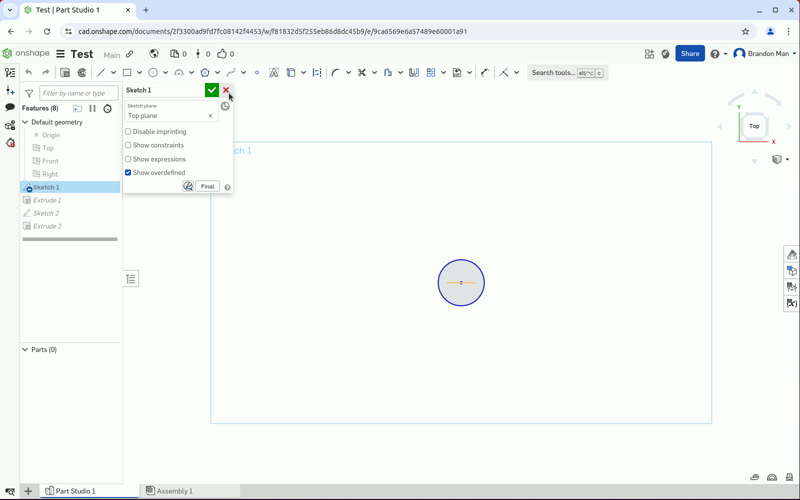
click(229, 92)
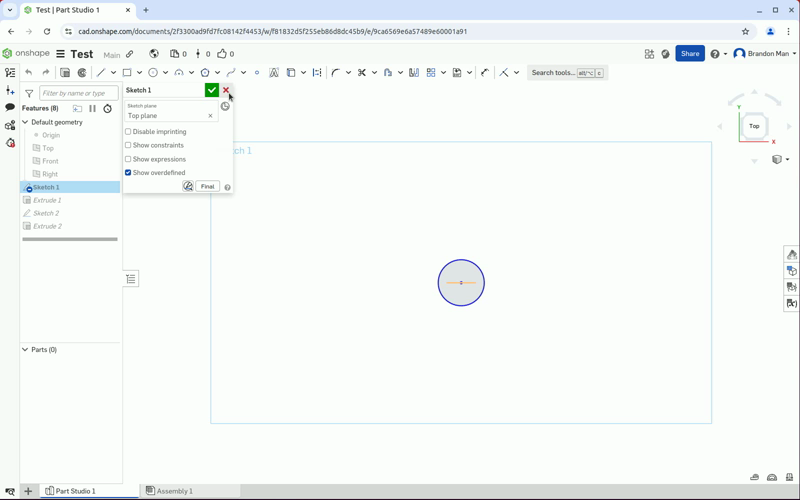
key(shift+s)
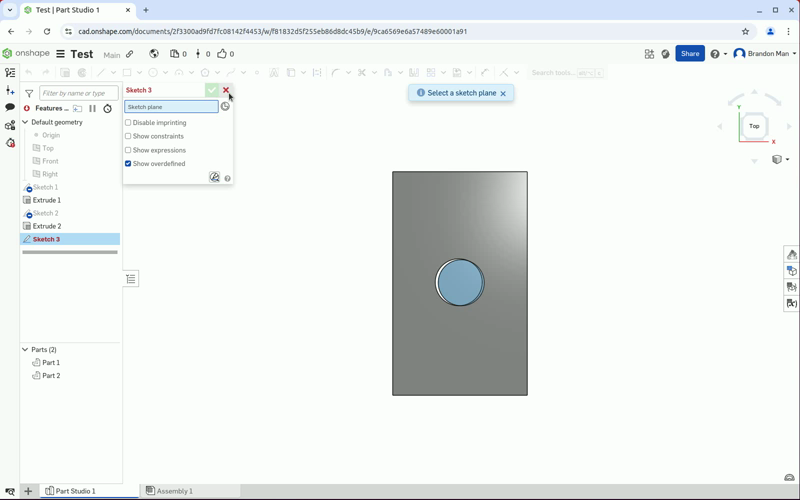
mouse_move(73, 150)
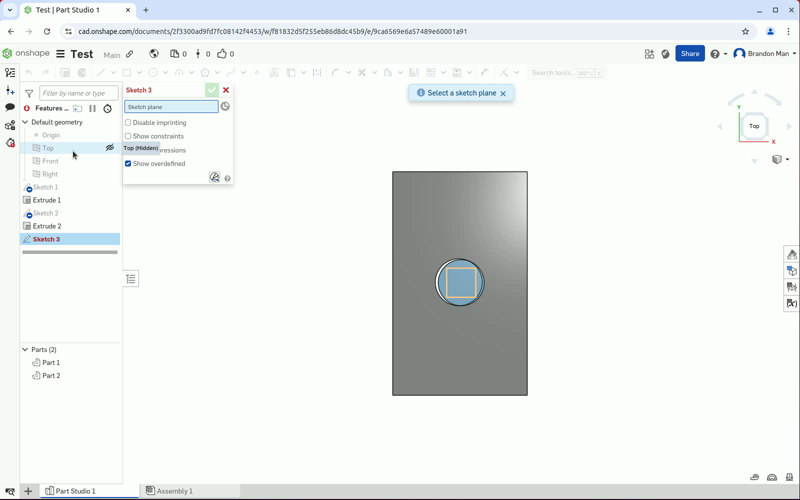
click(73, 150)
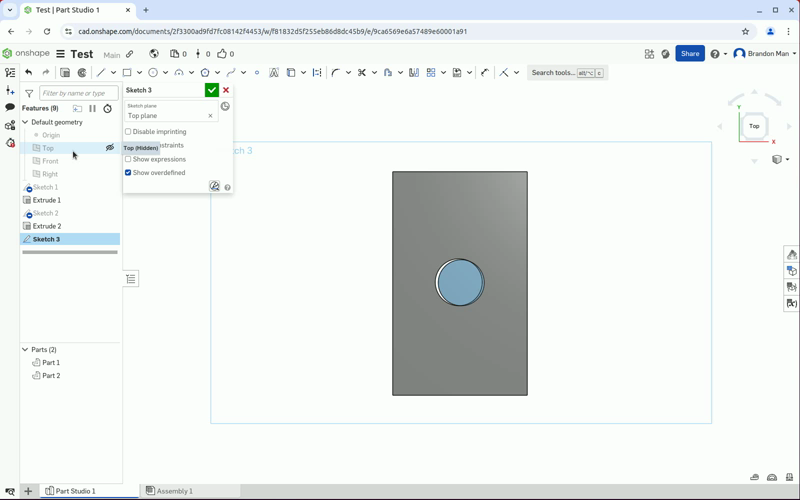
mouse_move(73, 352)
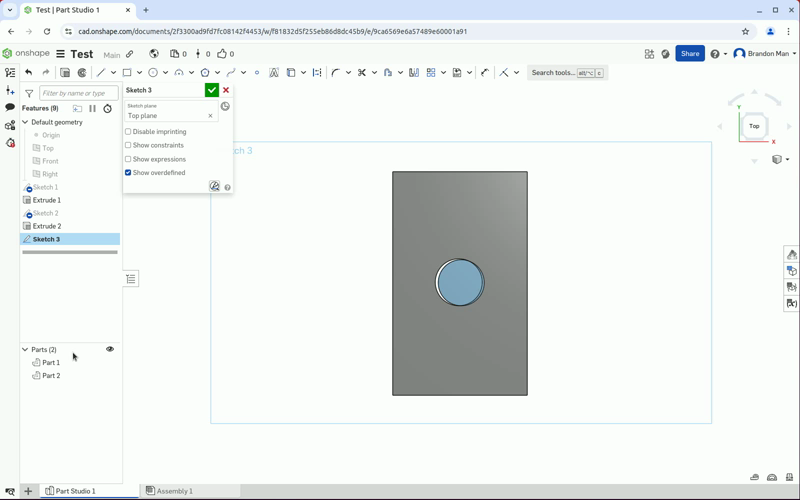
key(y)
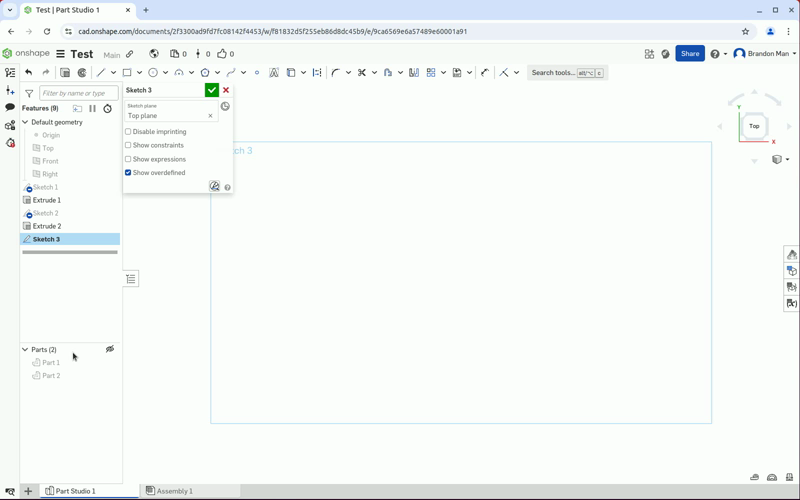
key(c)
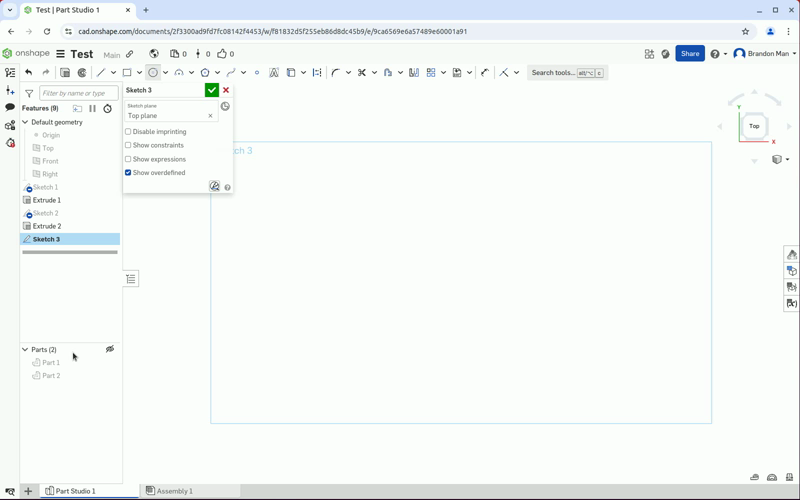
key_down(shift)
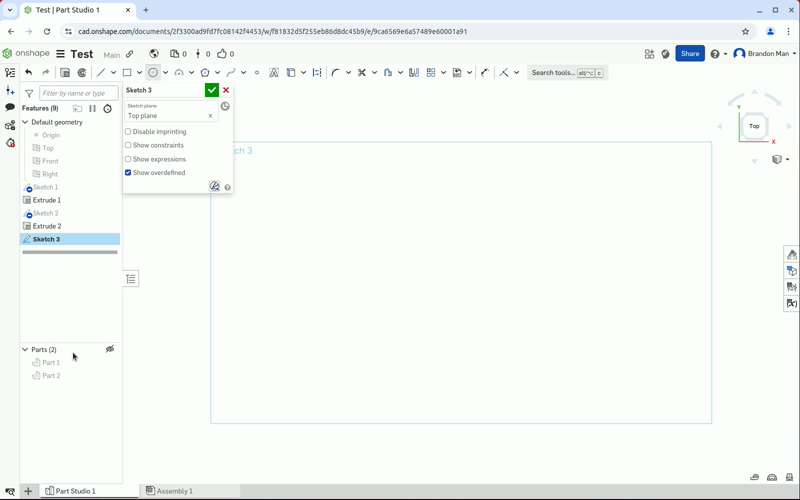
mouse_move(461, 282)
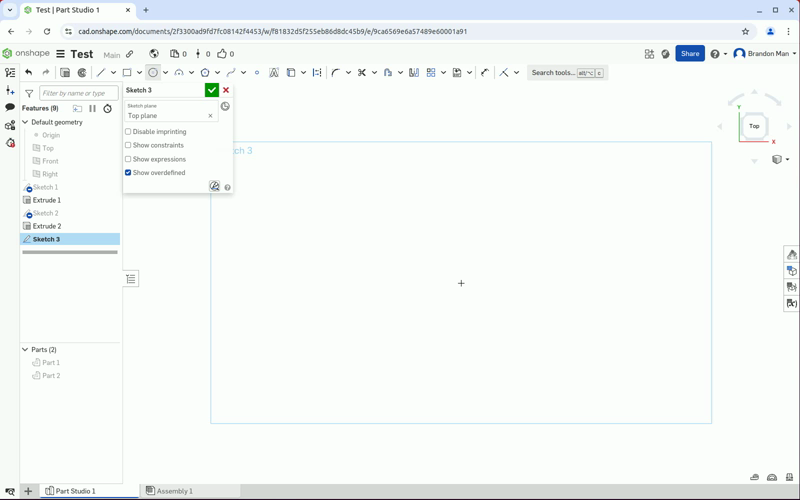
click(461, 282)
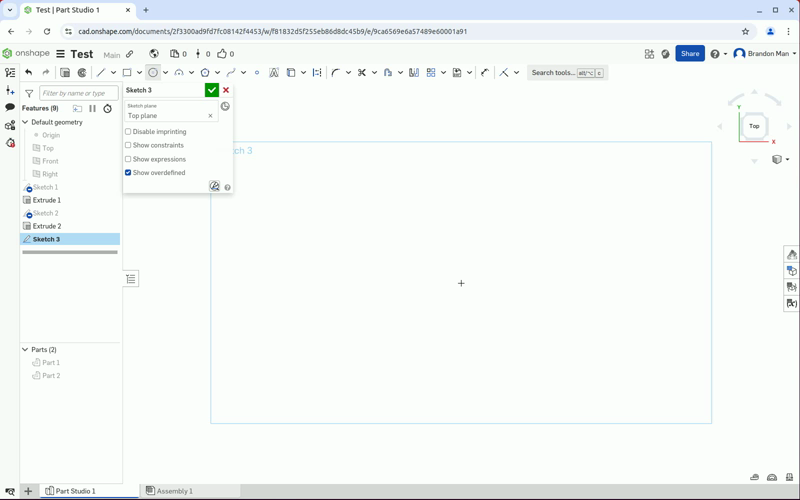
key_up(shift)
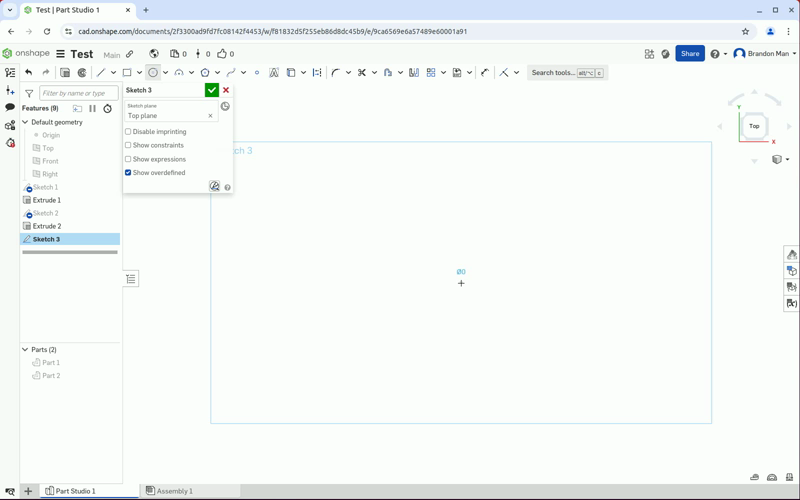
mouse_move(484, 282)
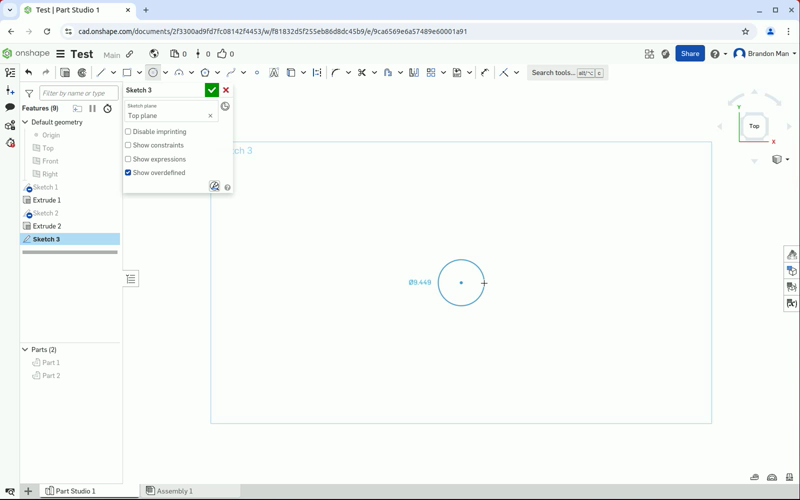
click(484, 282)
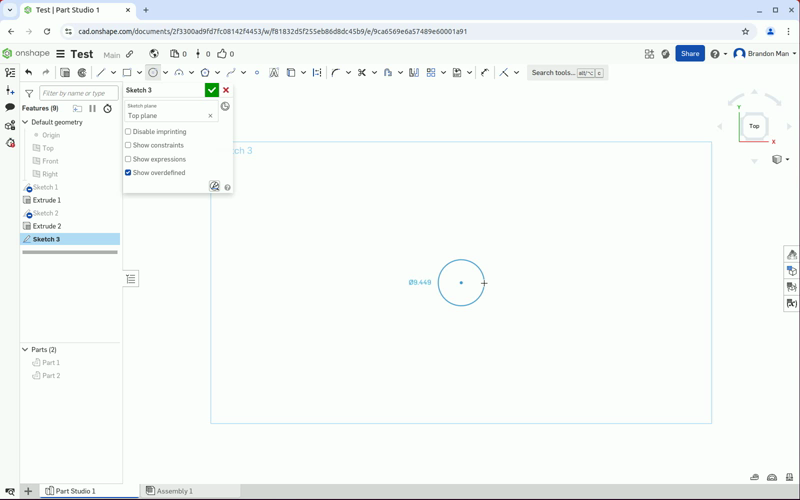
key(esc)
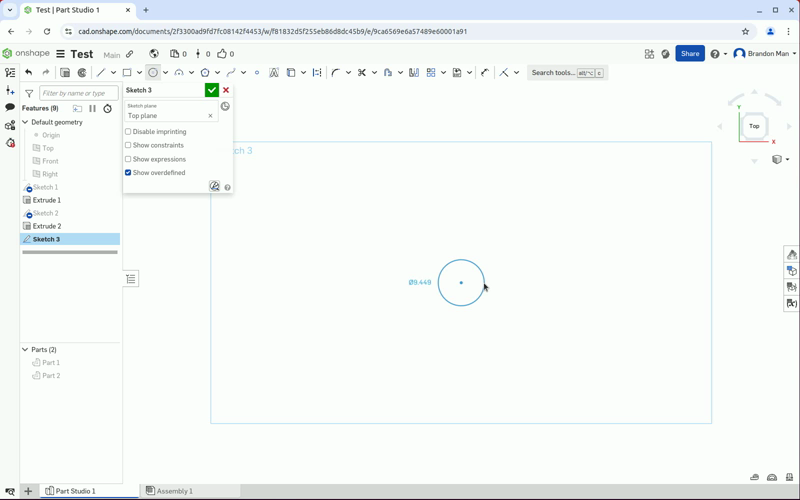
mouse_move(459, 281)
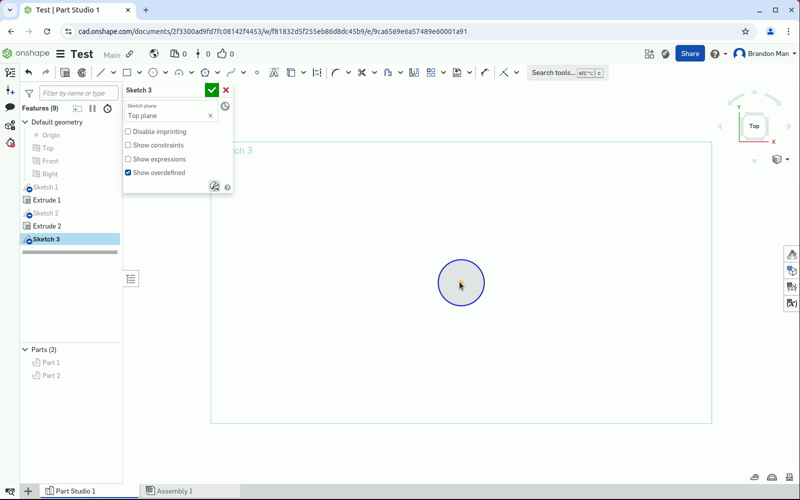
scroll(6)
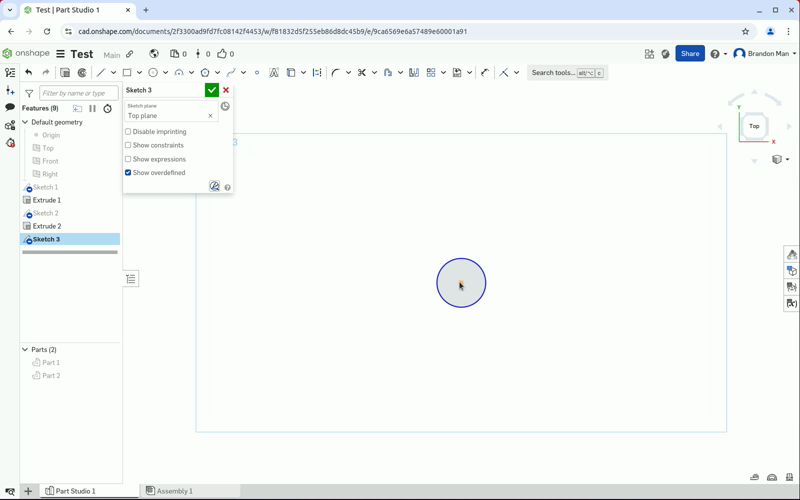
scroll(6)
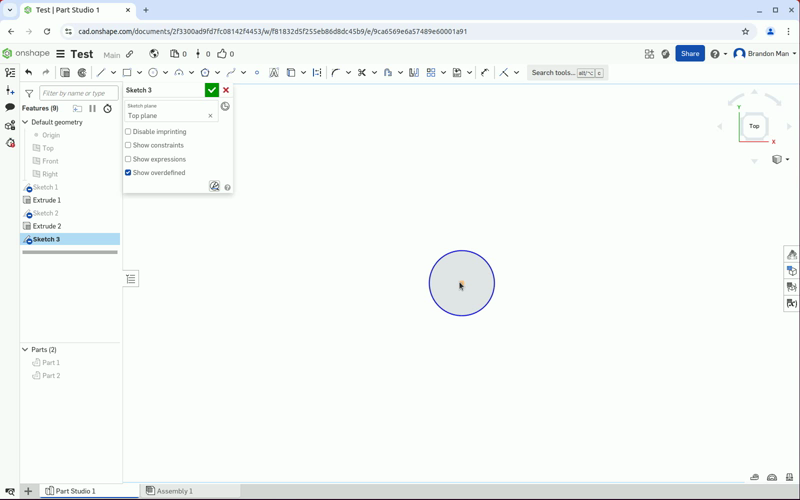
scroll(6)
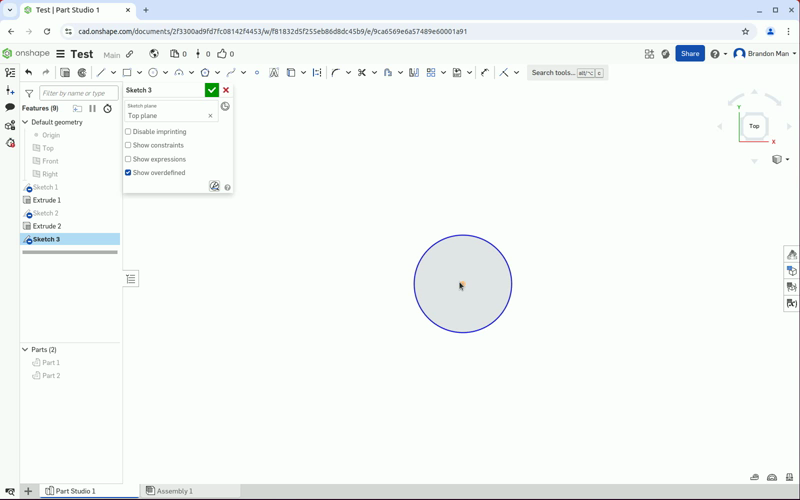
scroll(6)
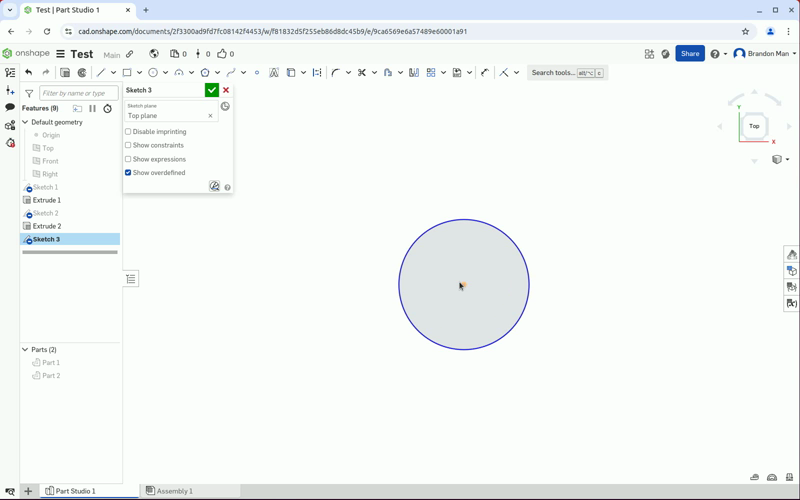
scroll(6)
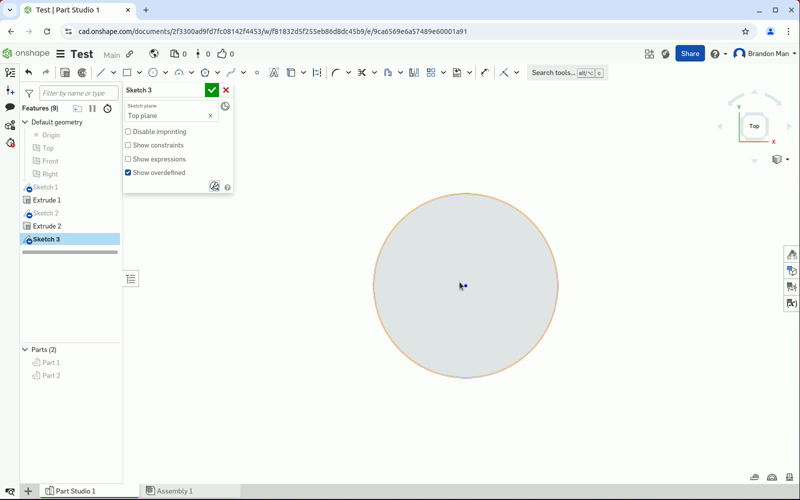
scroll(6)
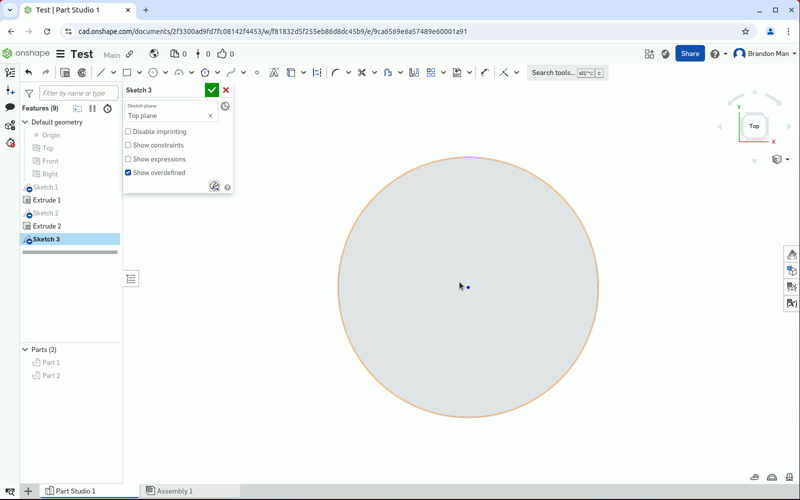
scroll(6)
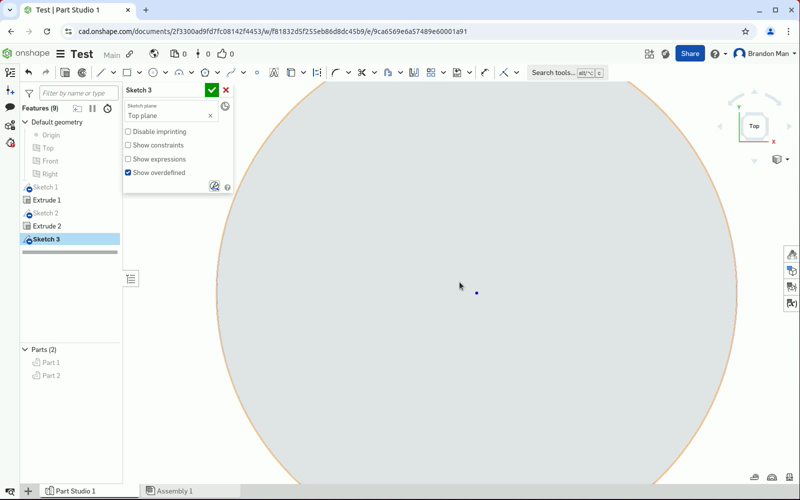
click(459, 281)
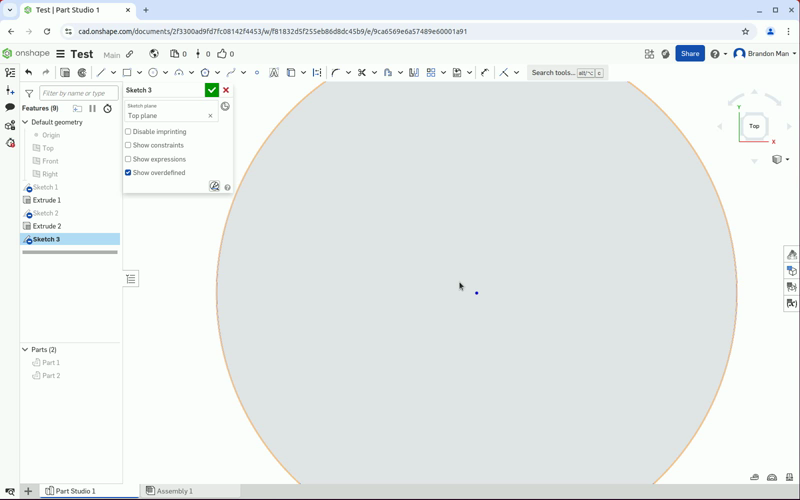
scroll(-6)
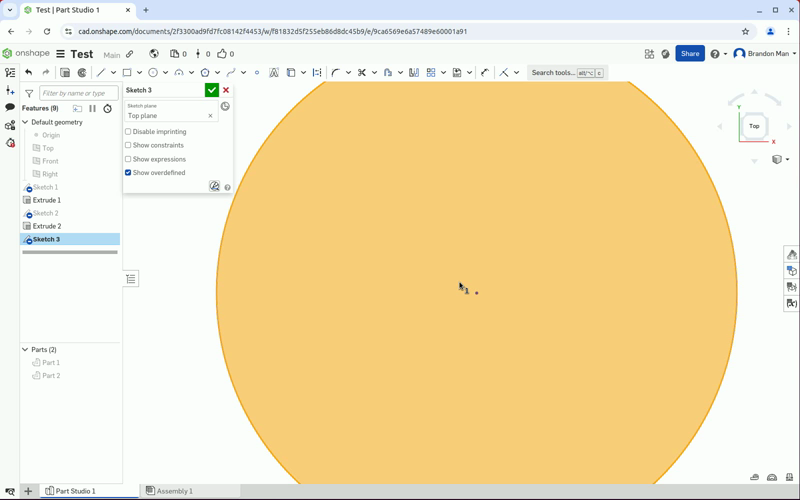
scroll(-6)
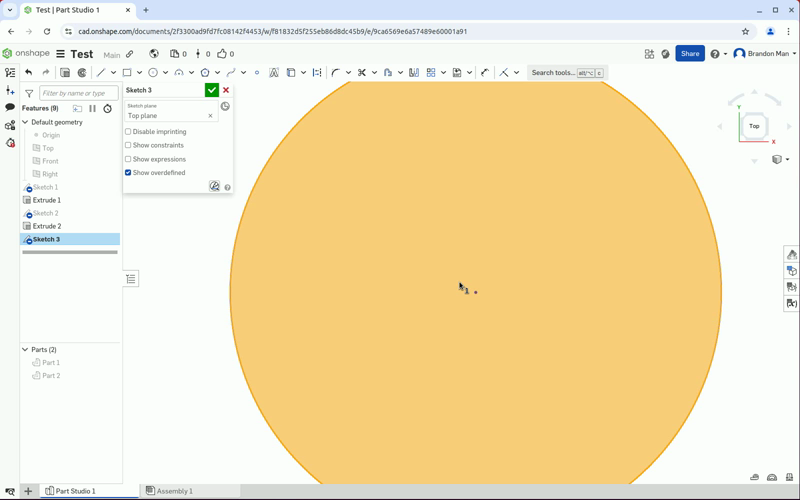
scroll(-6)
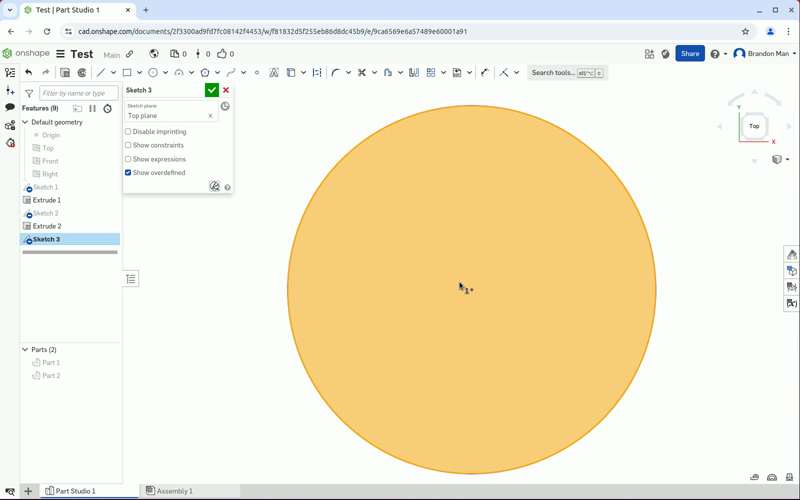
scroll(-6)
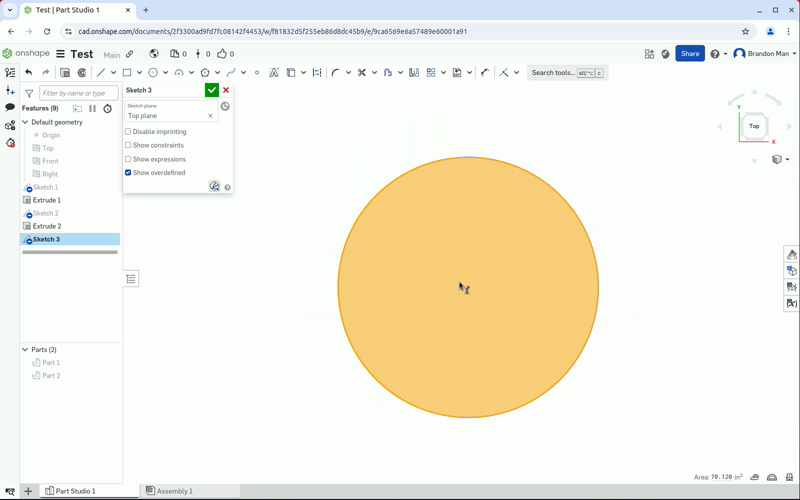
scroll(-6)
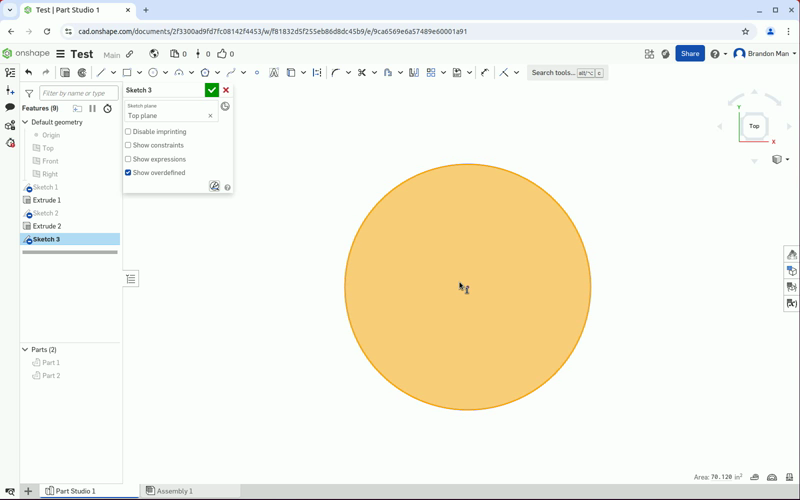
scroll(-6)
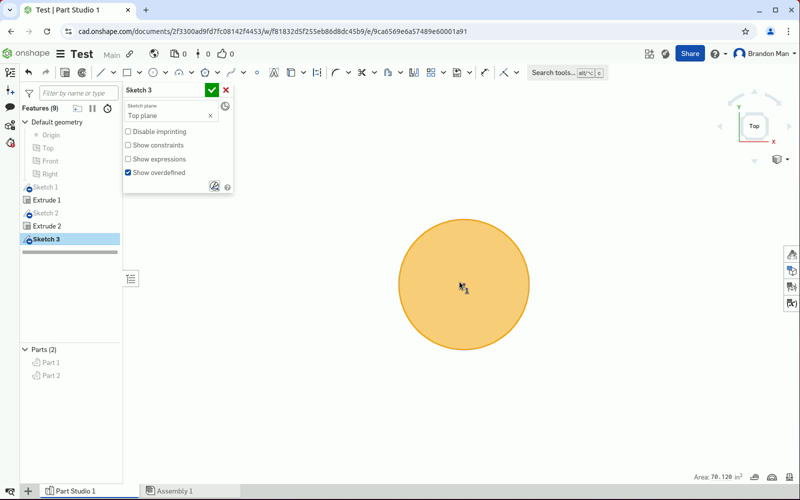
scroll(-6)
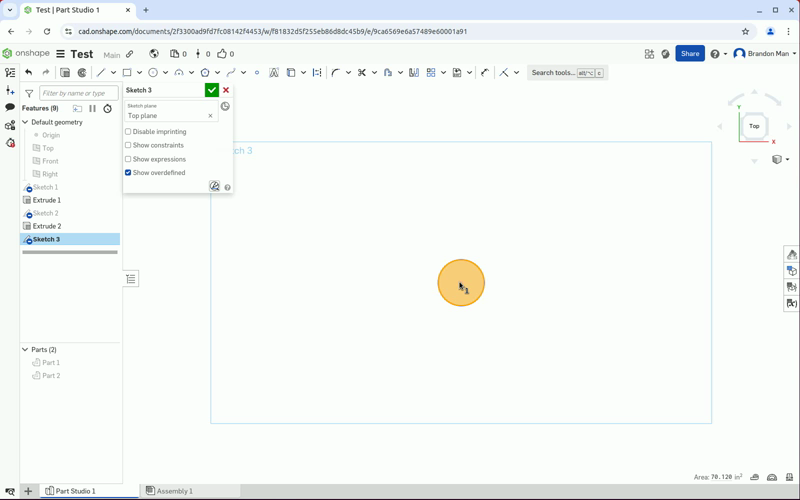
mouse_move(73, 352)
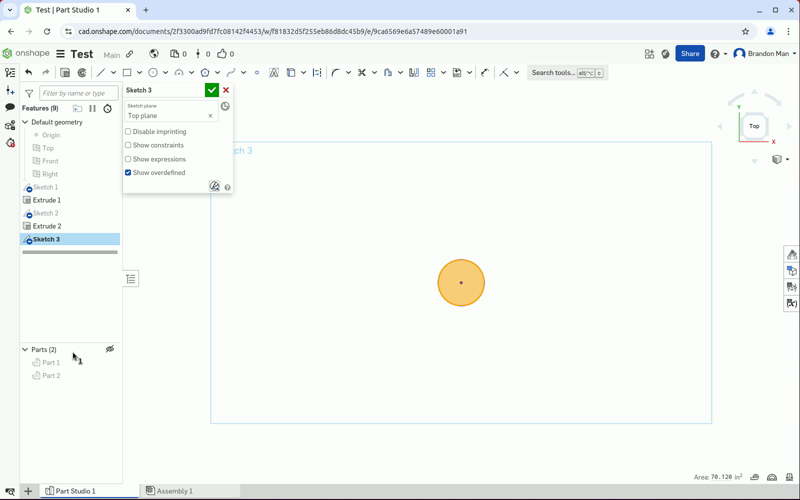
key(shift+y)
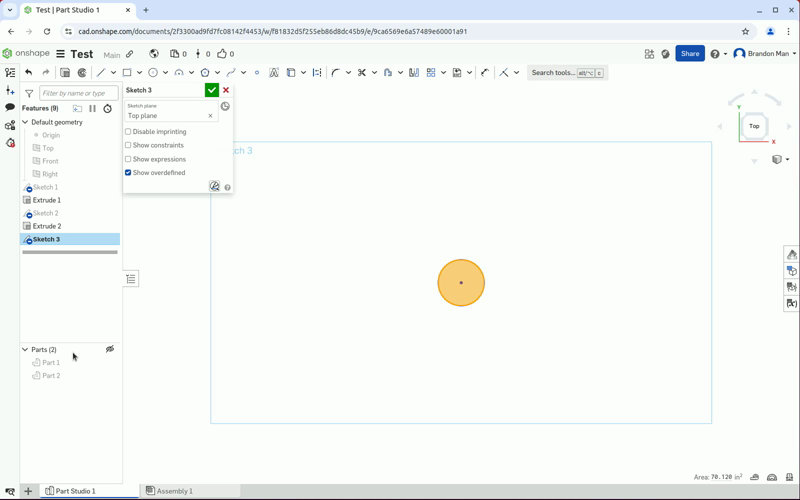
key(shift+e)
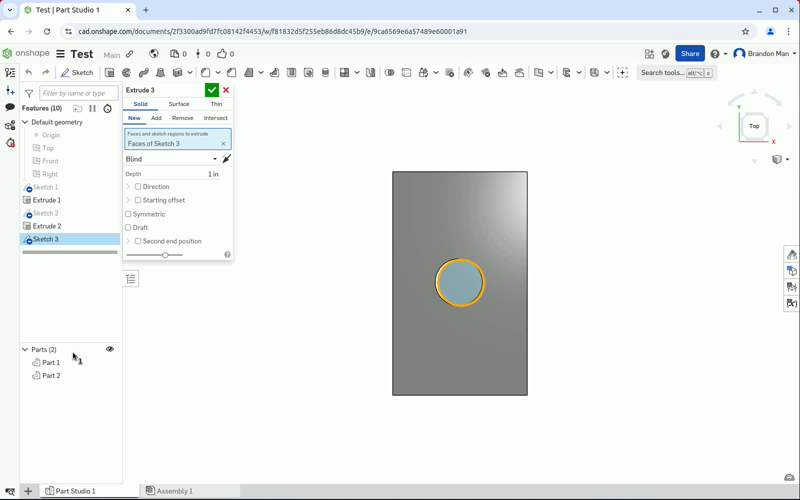
mouse_move(143, 106)
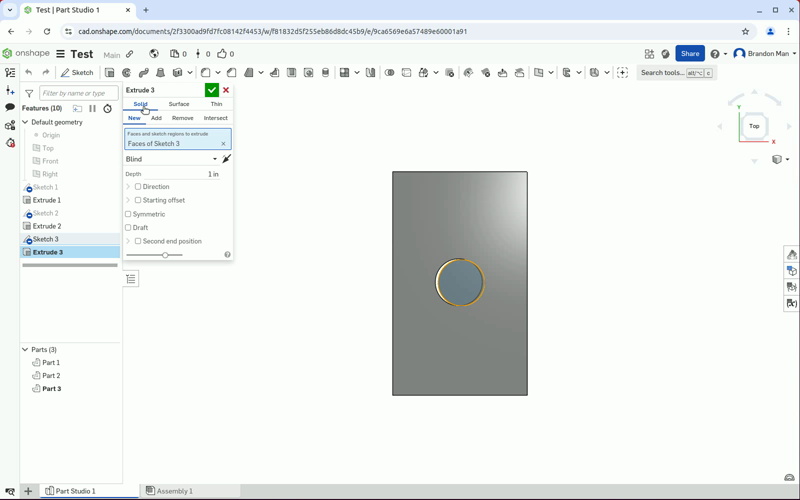
click(143, 106)
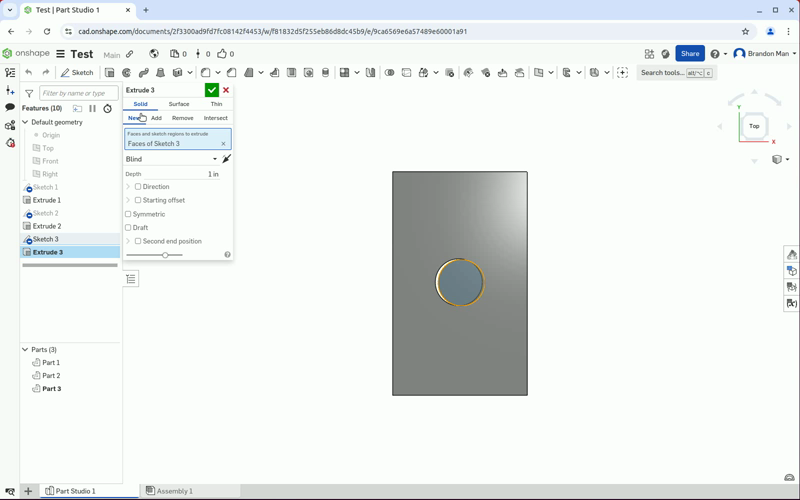
mouse_move(137, 120)
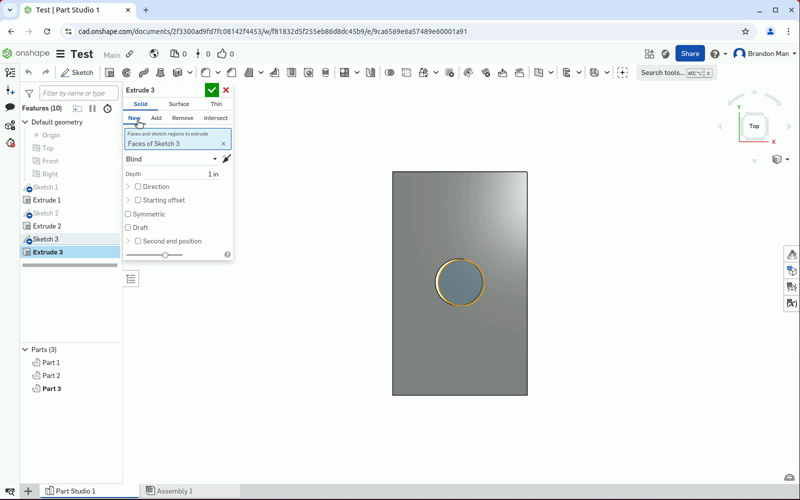
click(137, 120)
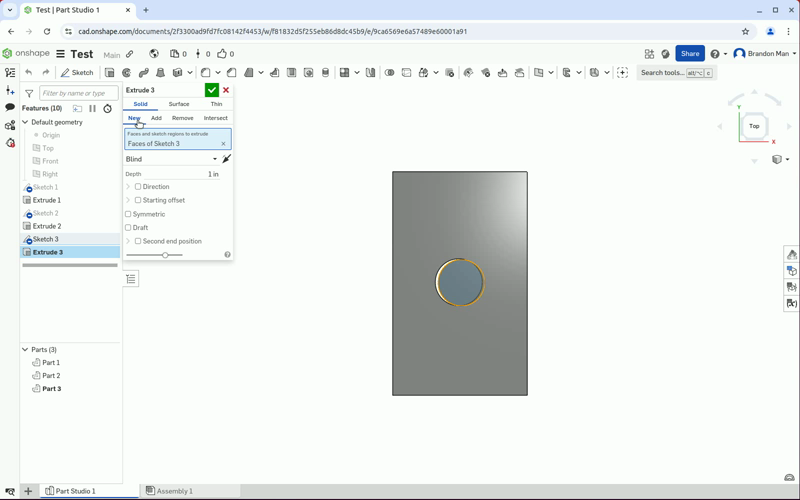
key(tab, 4)
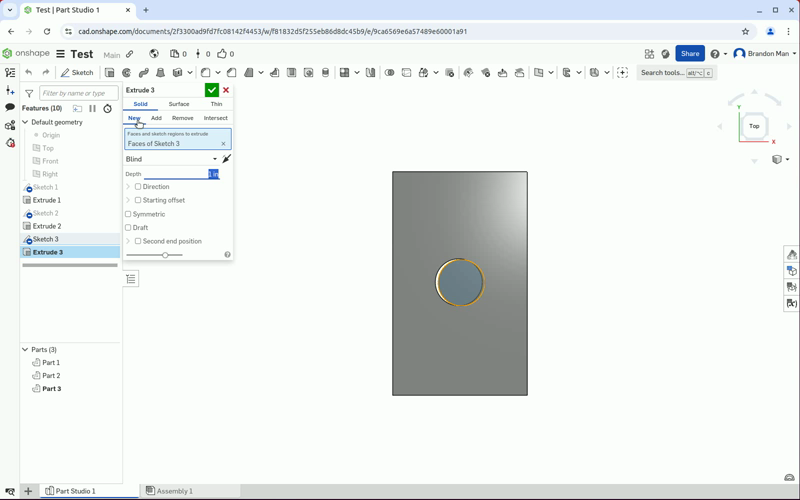
text(-1.926)
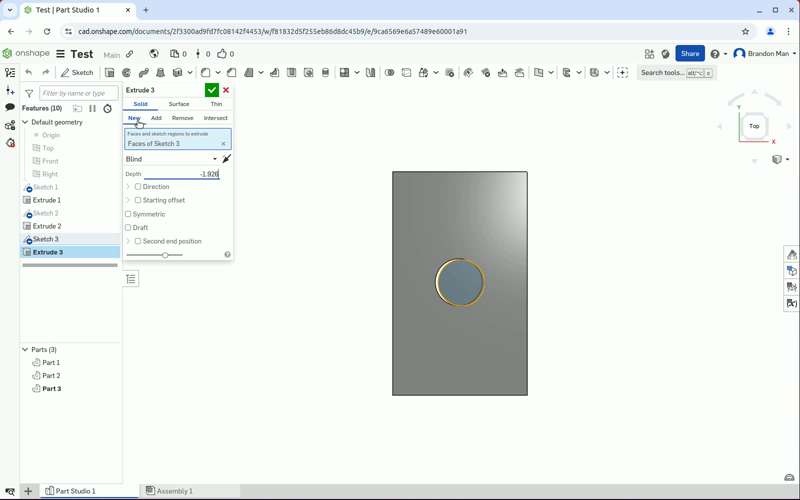
key(enter)
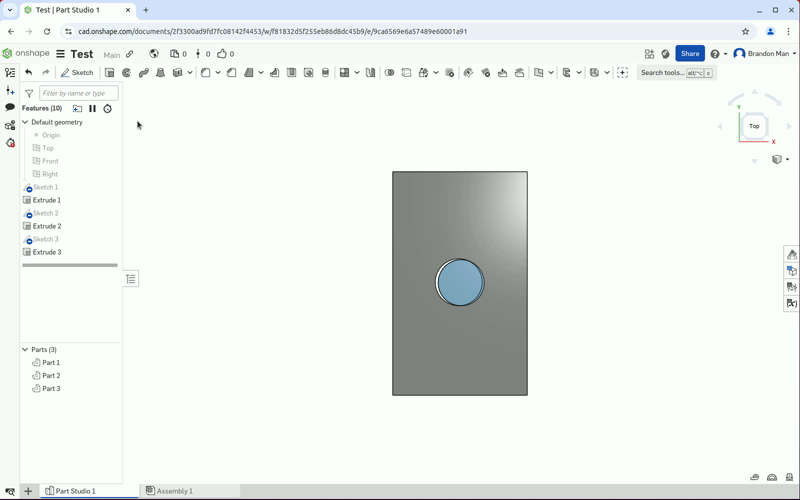
key(shift+h)
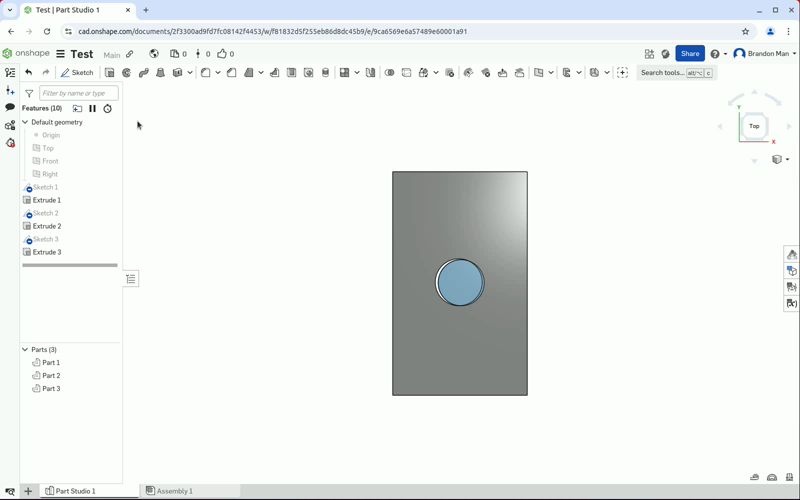
key(shift+h)
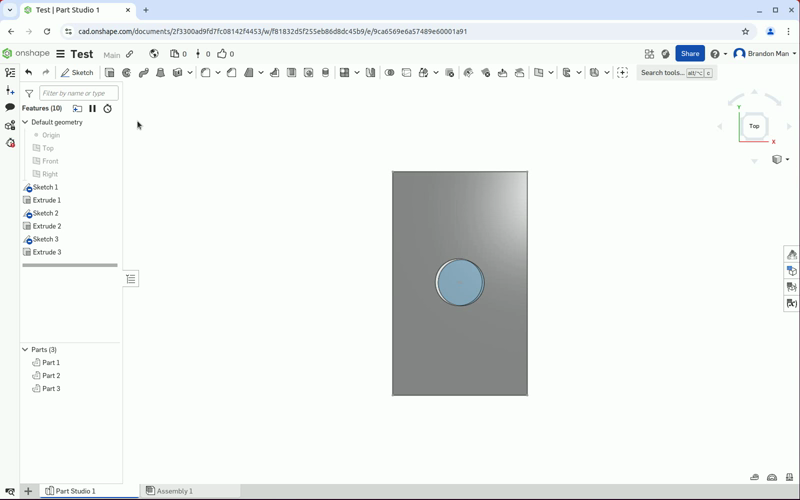
key(shift+7)
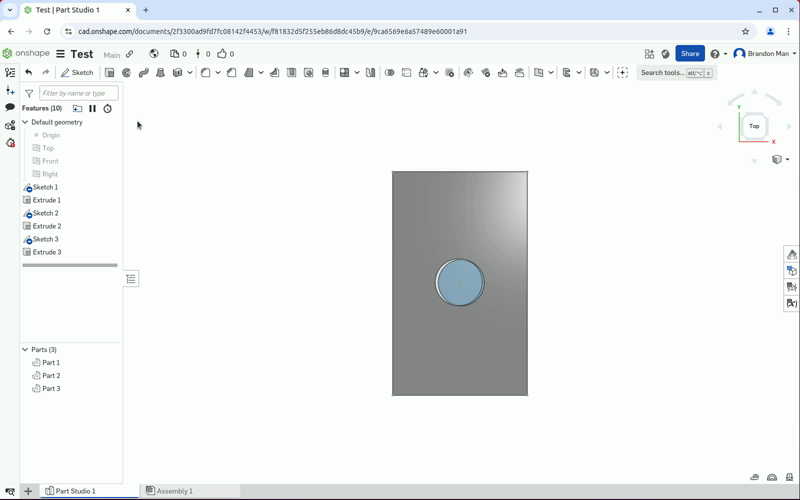
key(up, 3)
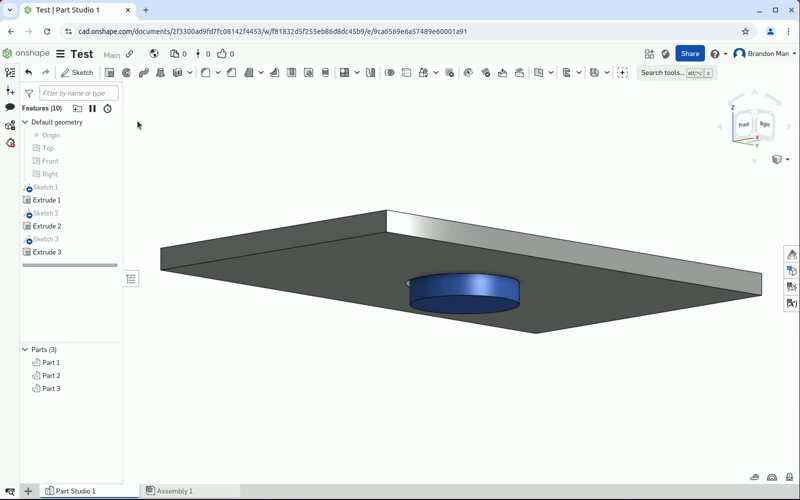
key(left, 3)
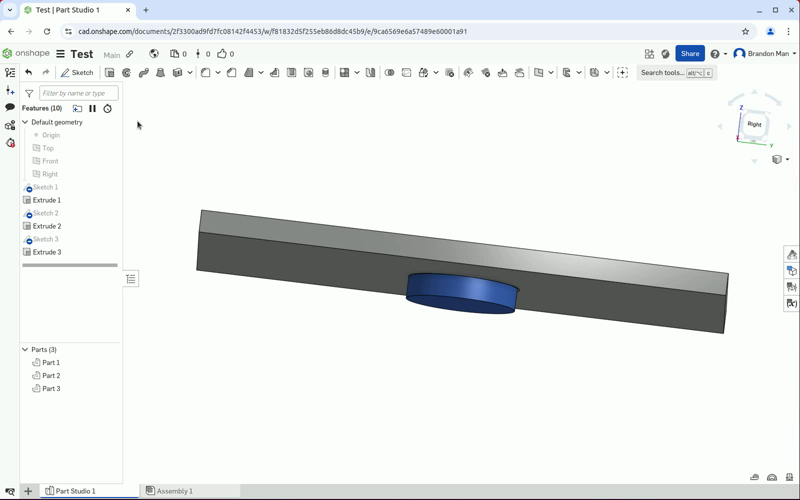
key(right, 3)
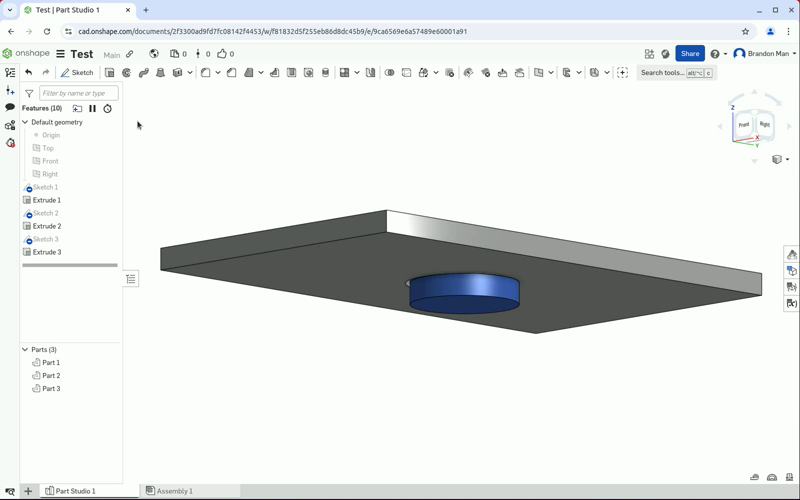
key(down, 3)
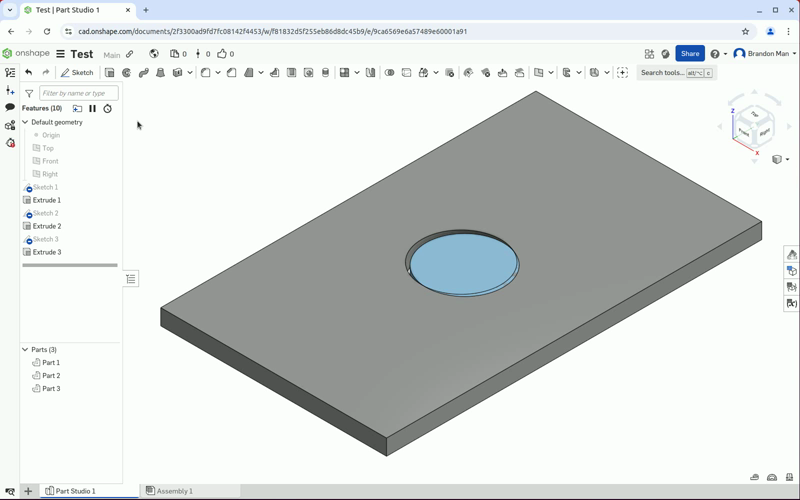
mouse_move(73, 189)
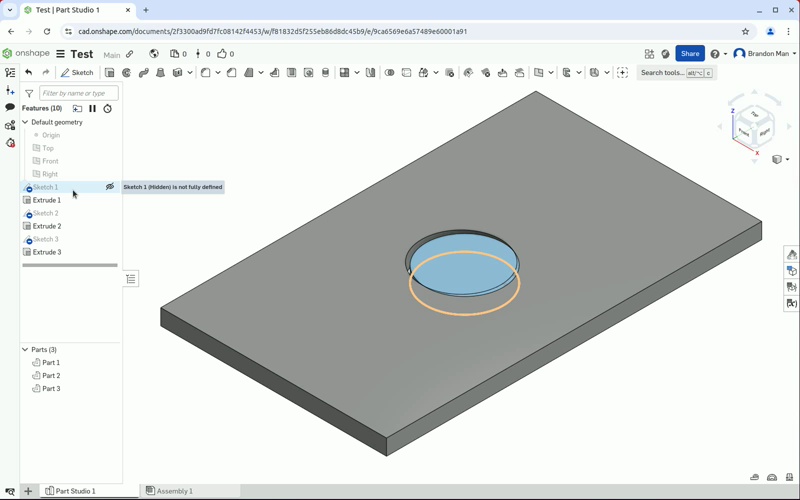
click(73, 189)